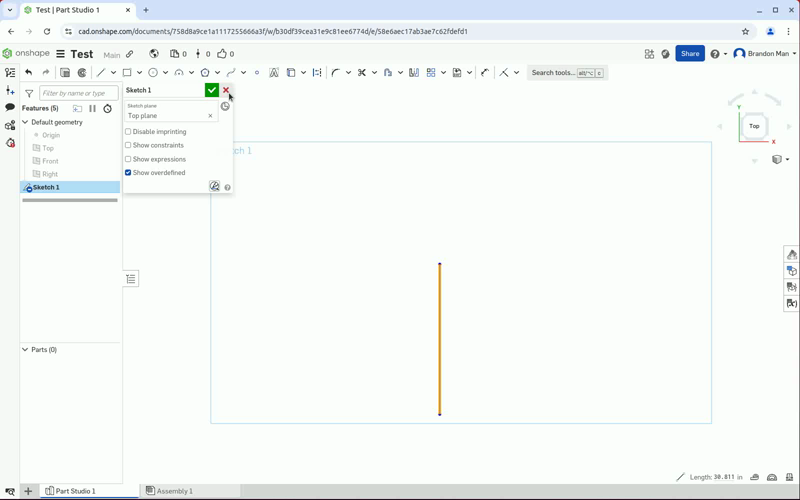
key(shift+h)
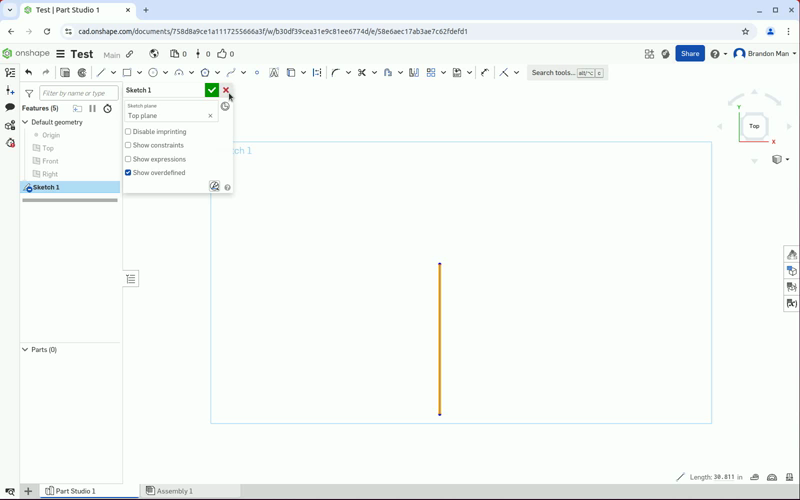
key(shift+s)
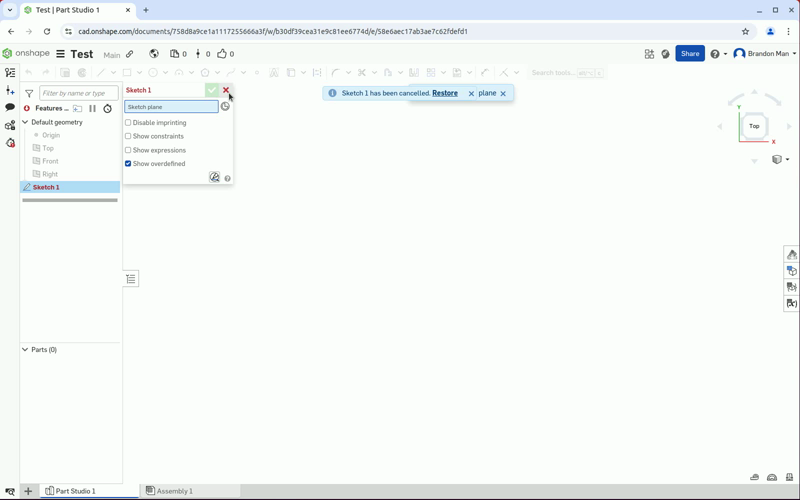
mouse_move(73, 150)
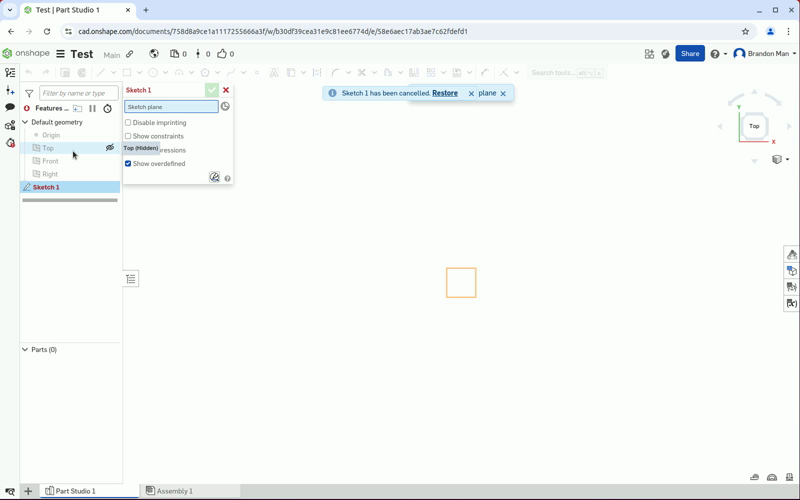
click(73, 150)
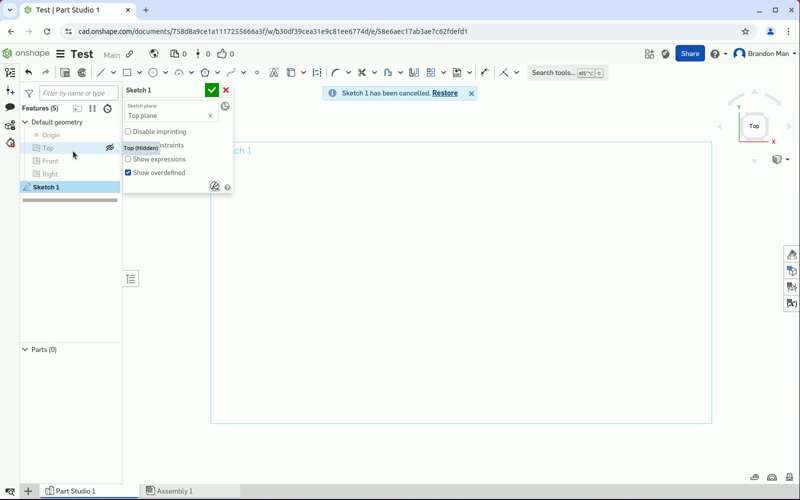
mouse_move(73, 352)
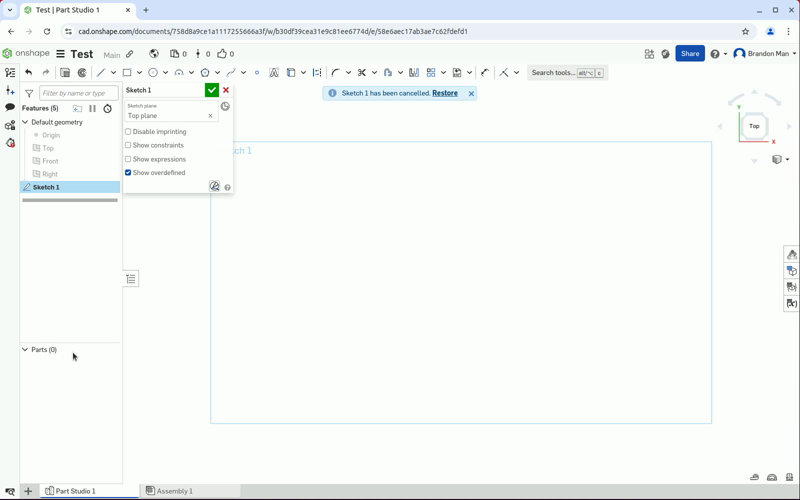
key(y)
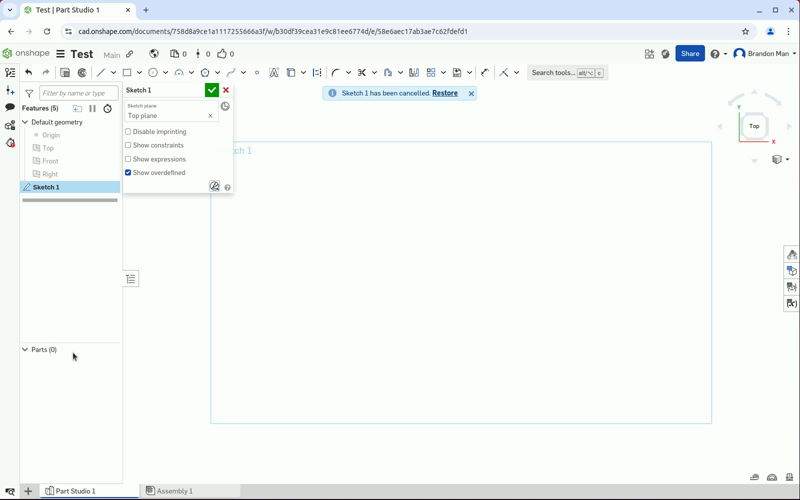
key(l)
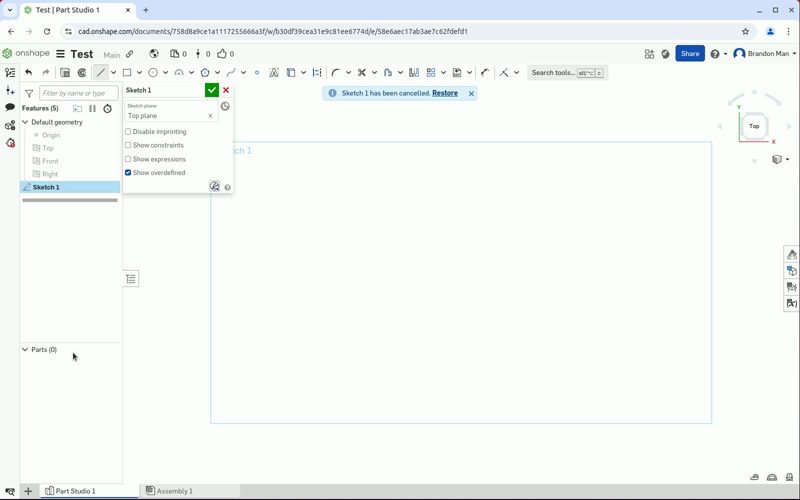
key_down(shift)
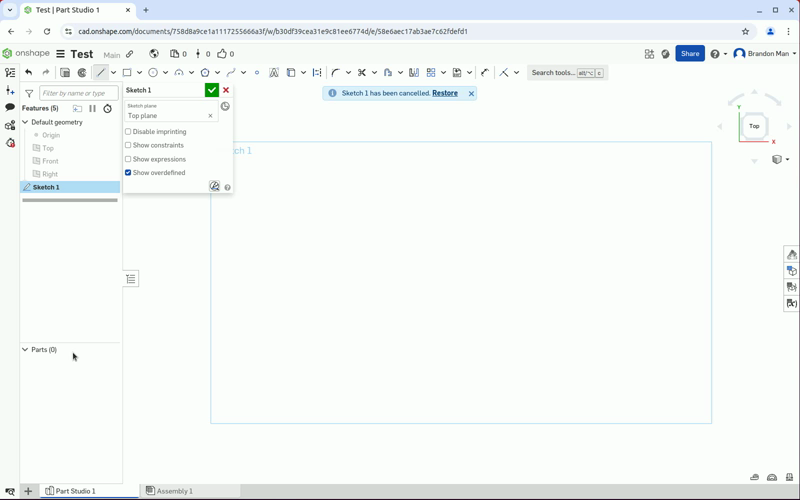
mouse_move(348, 279)
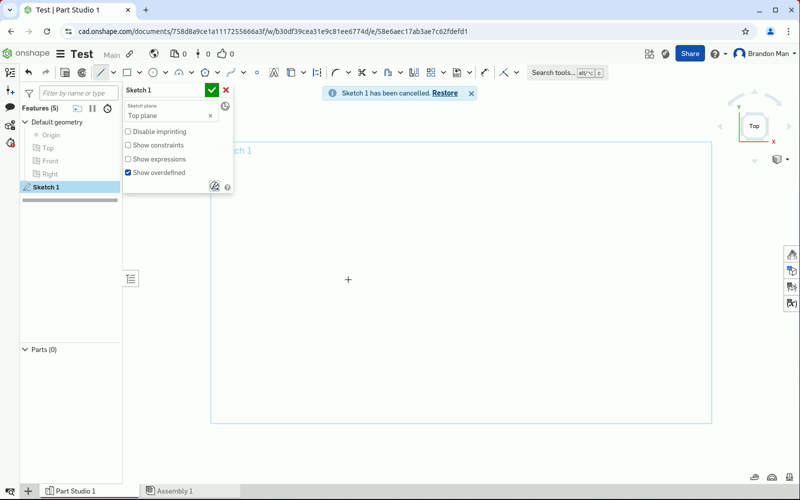
click(348, 279)
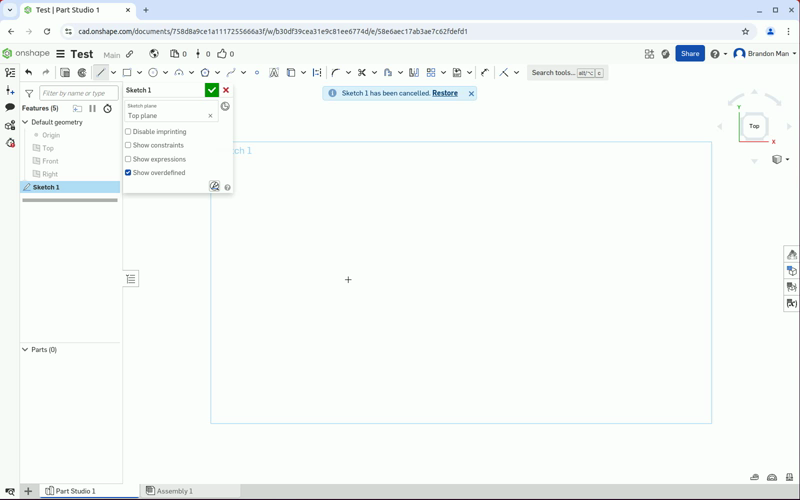
key_up(shift)
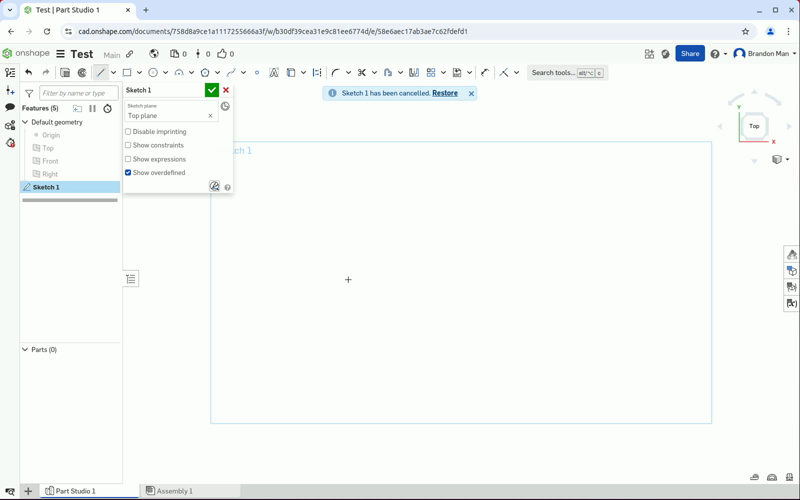
key_down(shift)
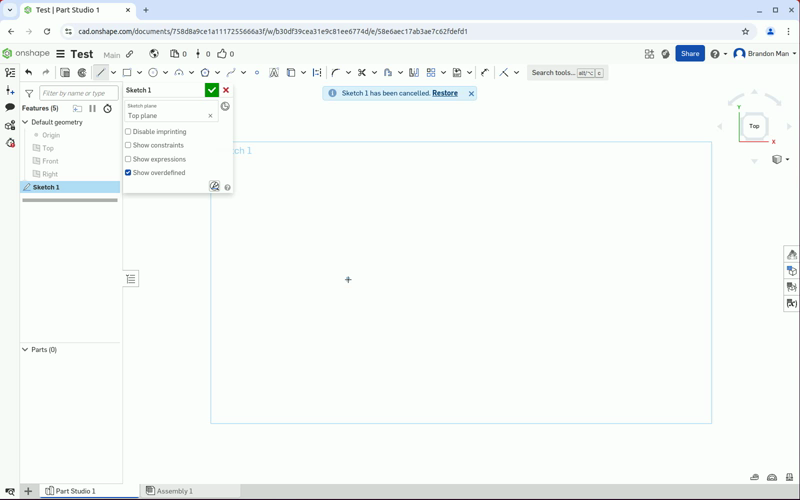
mouse_move(378, 279)
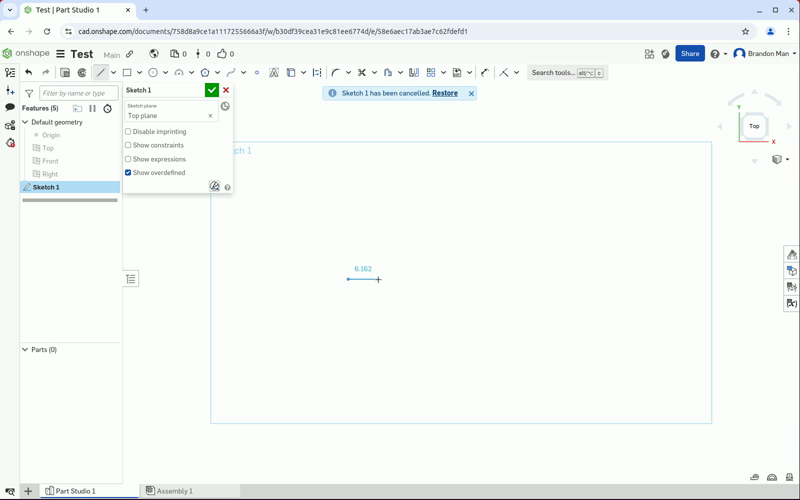
mouse_move(369, 300)
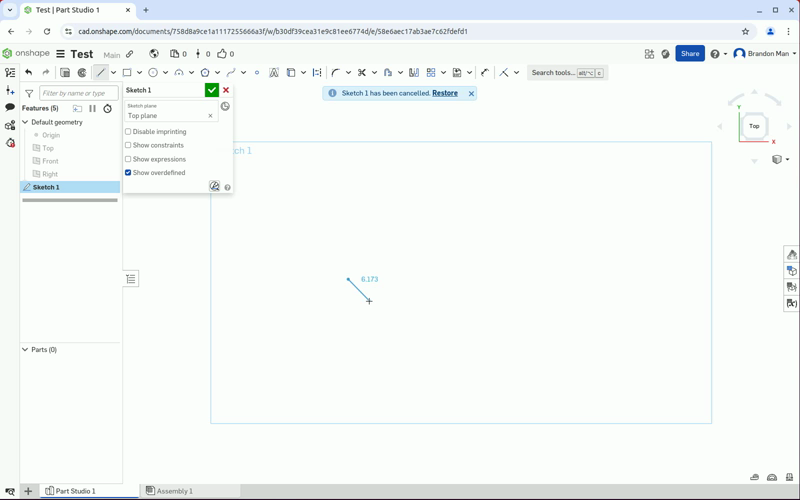
click(369, 300)
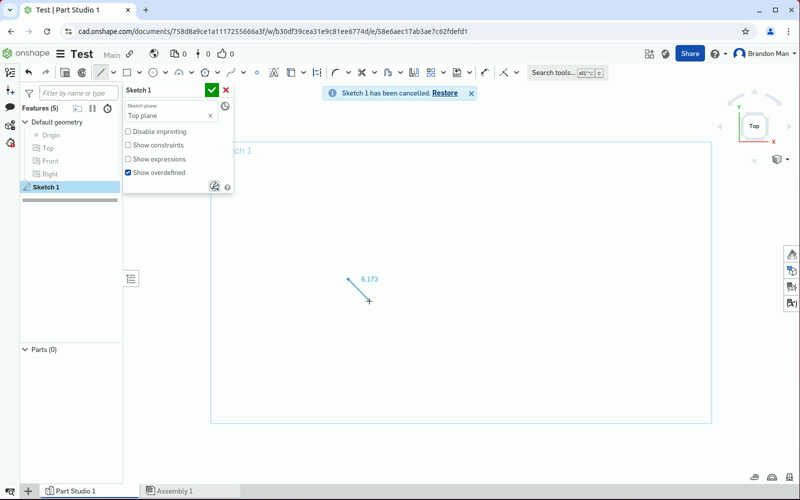
key_up(shift)
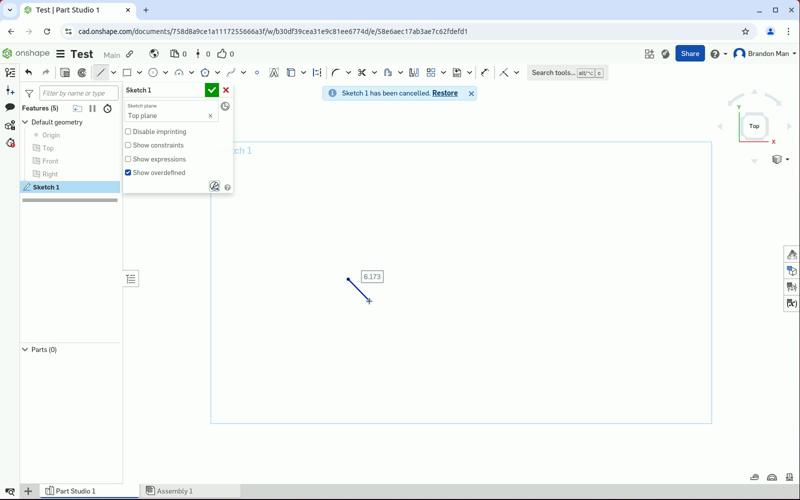
key_down(shift)
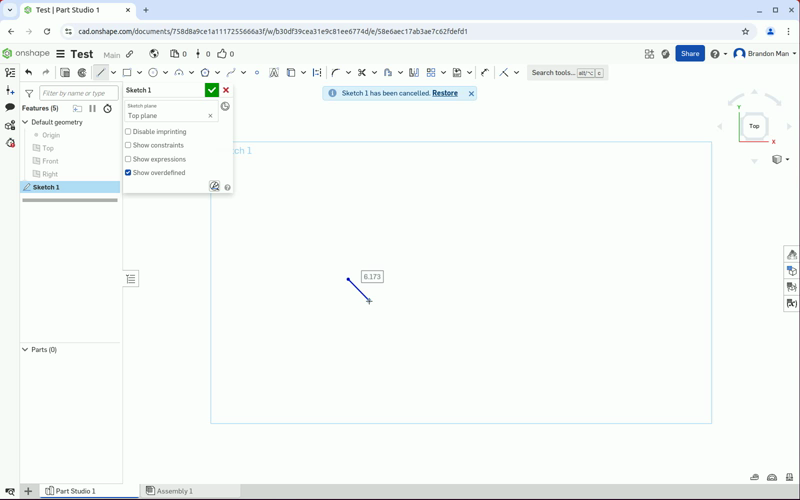
mouse_move(437, 300)
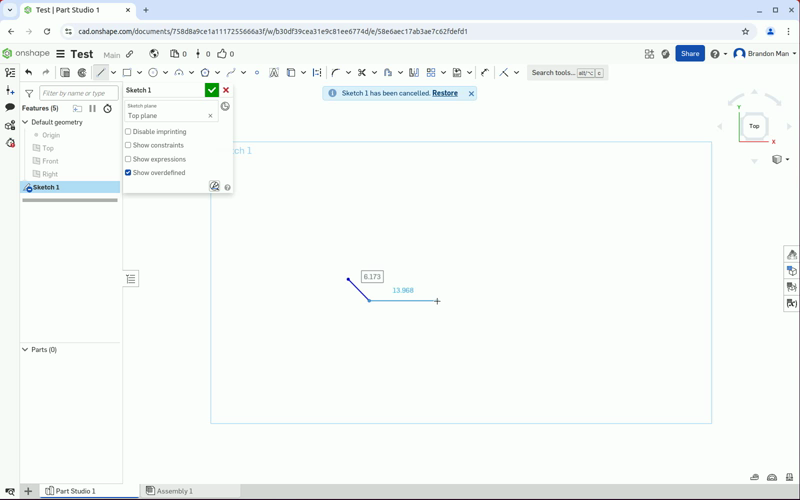
click(437, 300)
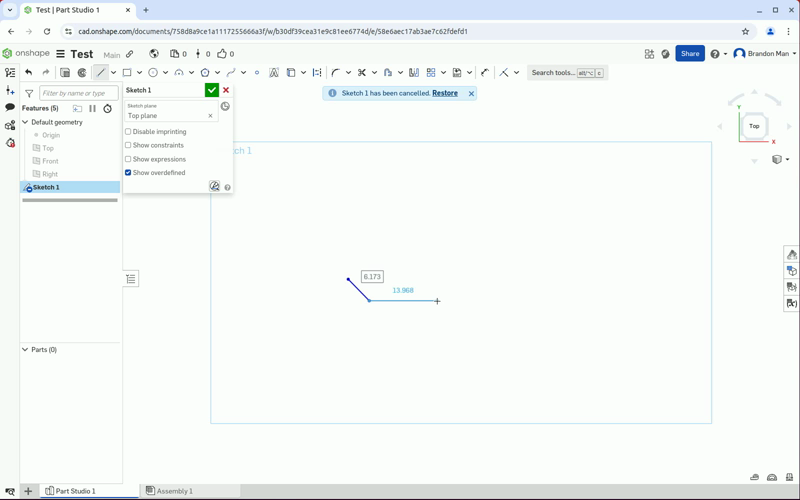
key_up(shift)
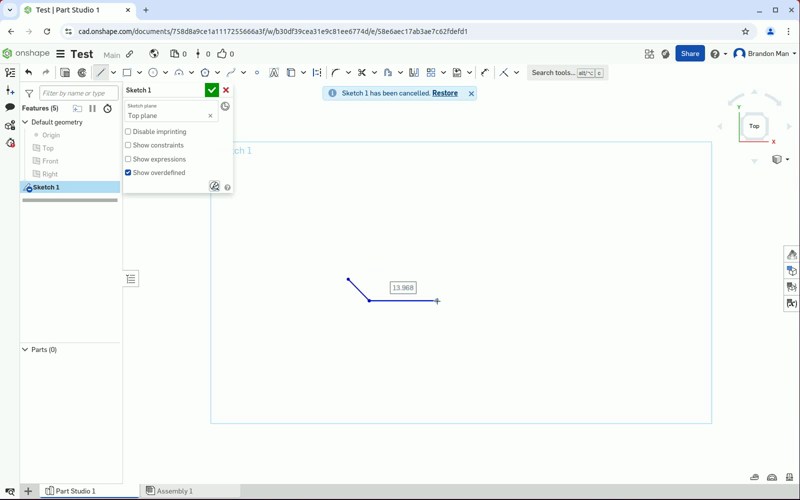
key_down(shift)
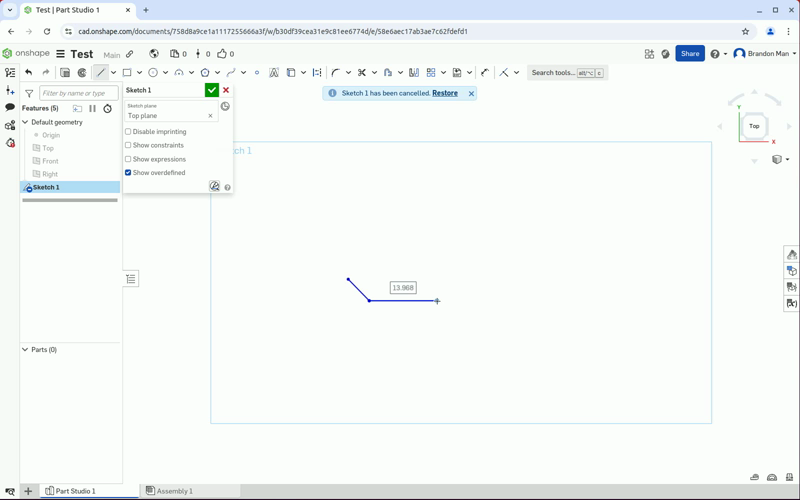
mouse_move(437, 184)
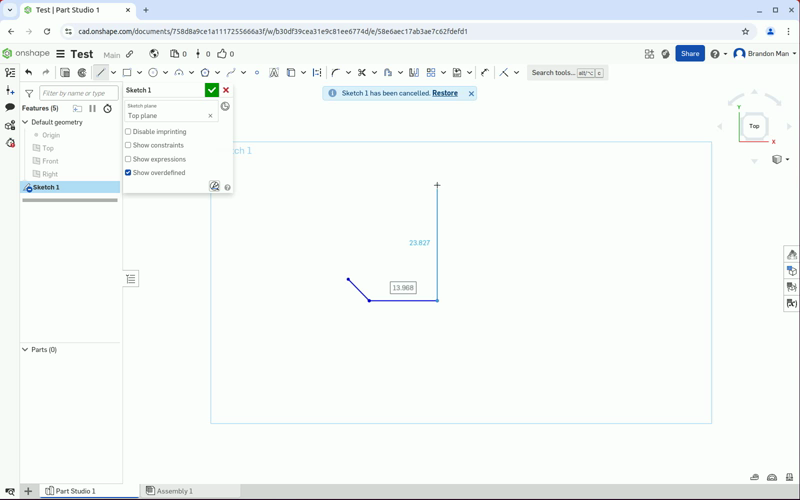
click(437, 184)
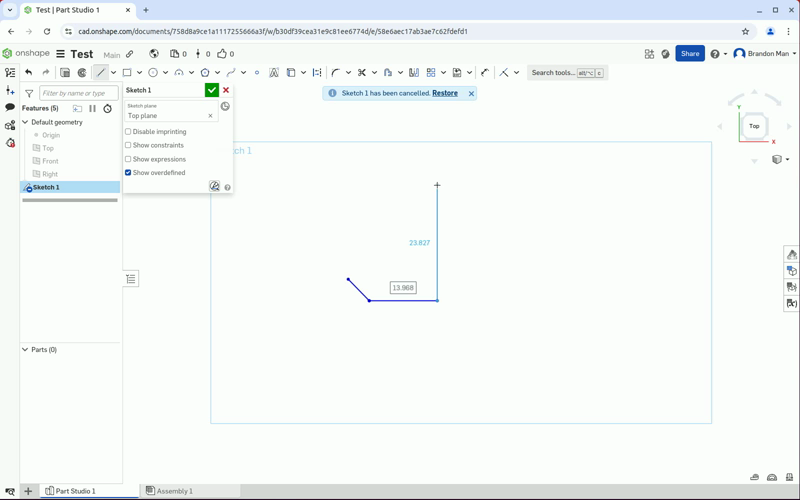
key_up(shift)
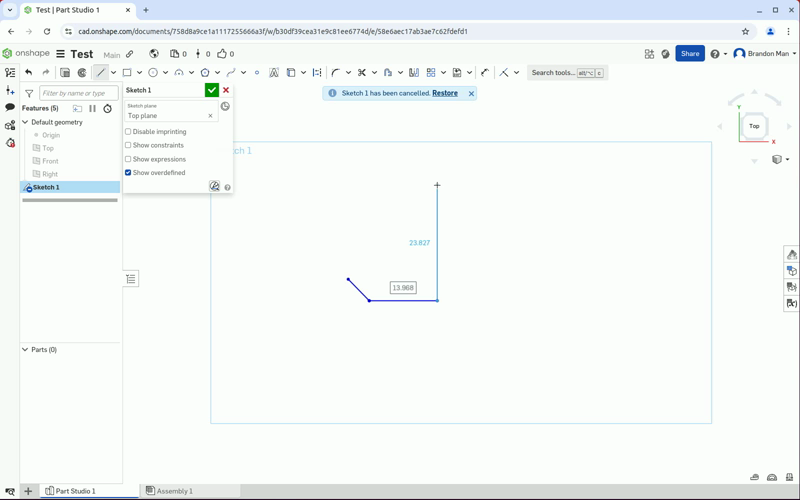
key_down(shift)
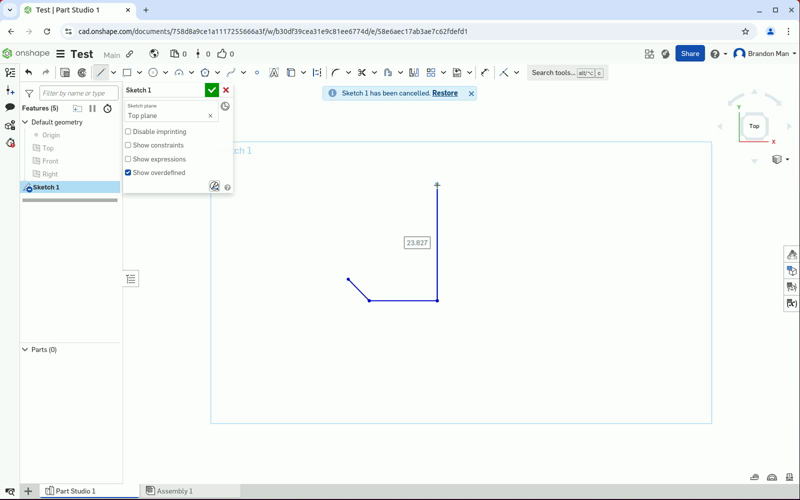
mouse_move(348, 184)
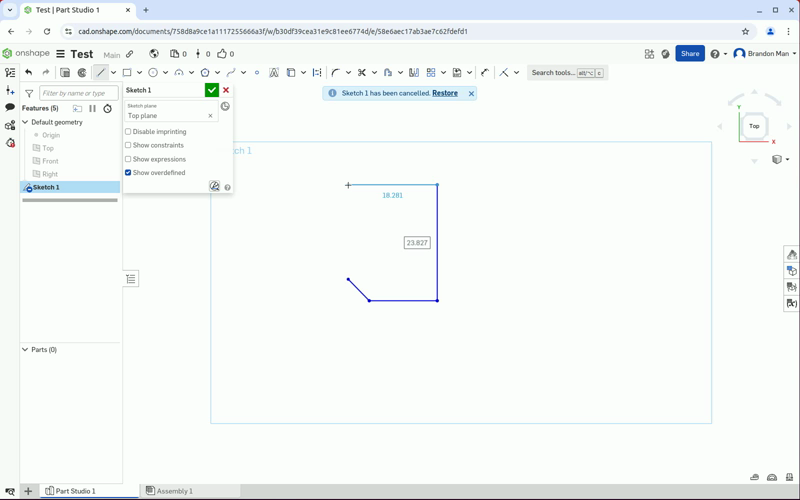
click(348, 184)
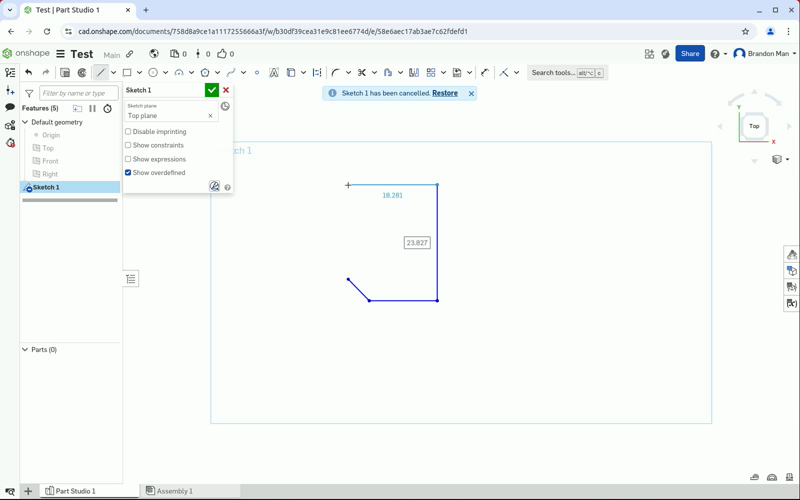
key_up(shift)
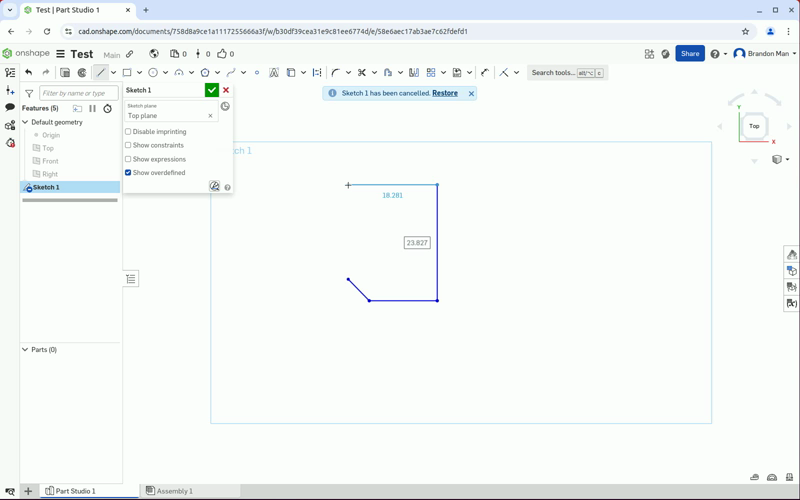
key_down(shift)
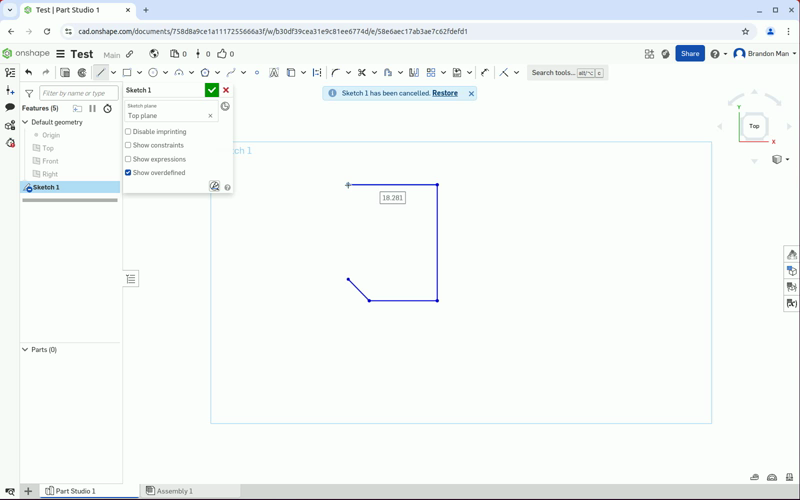
mouse_move(348, 279)
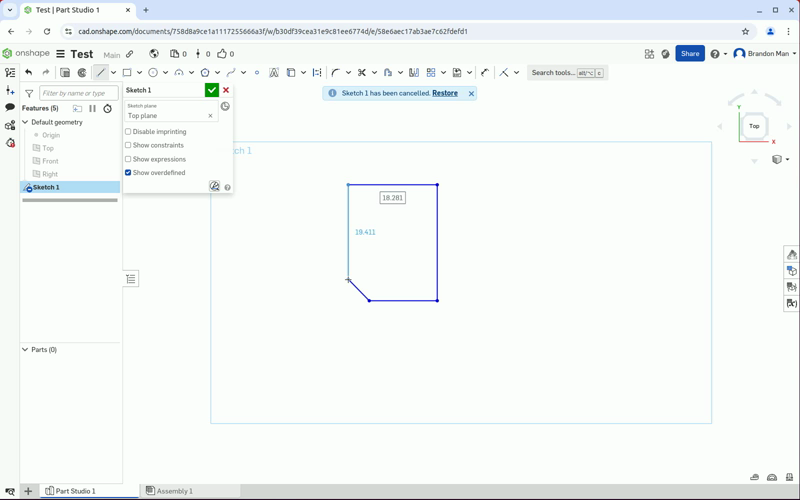
key_up(shift)
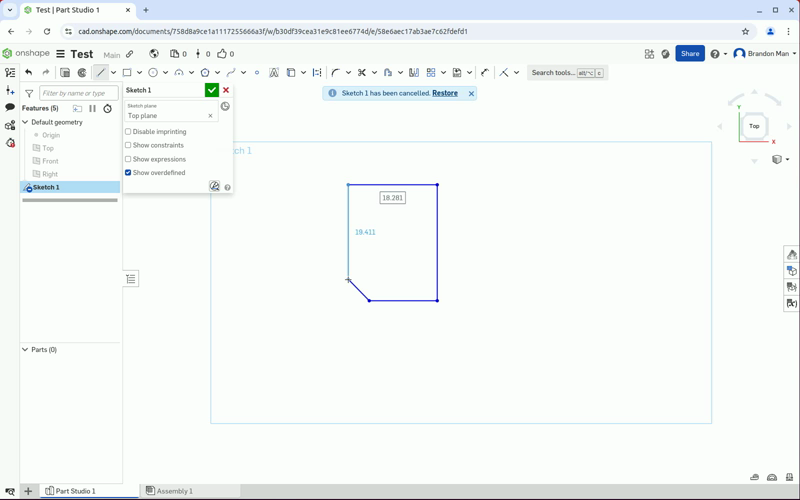
click(348, 279)
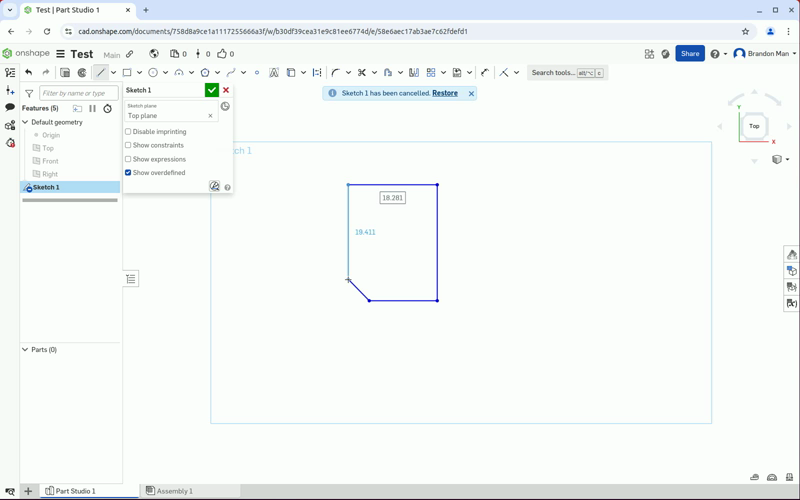
key(esc)
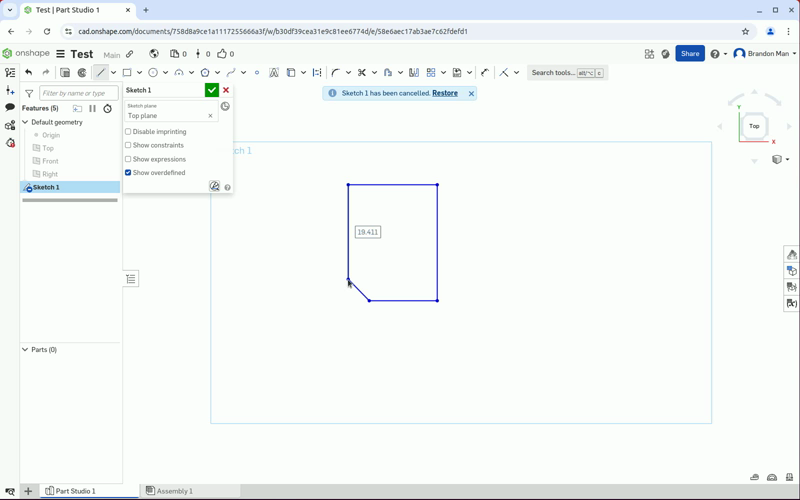
mouse_move(398, 293)
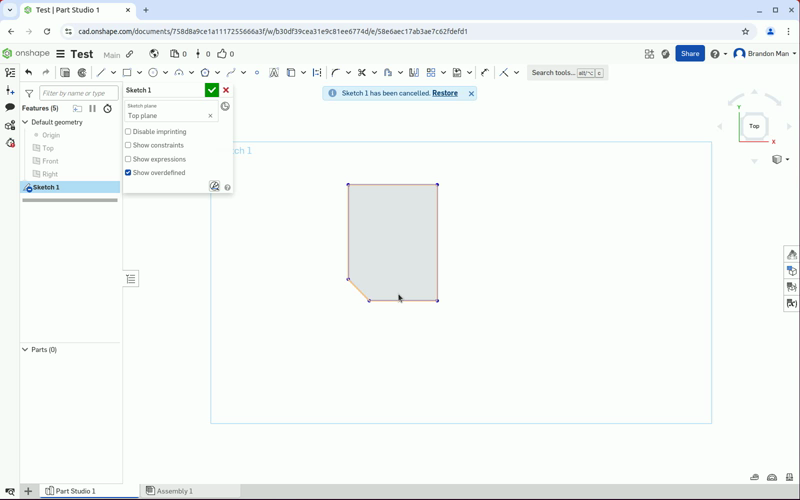
click(398, 293)
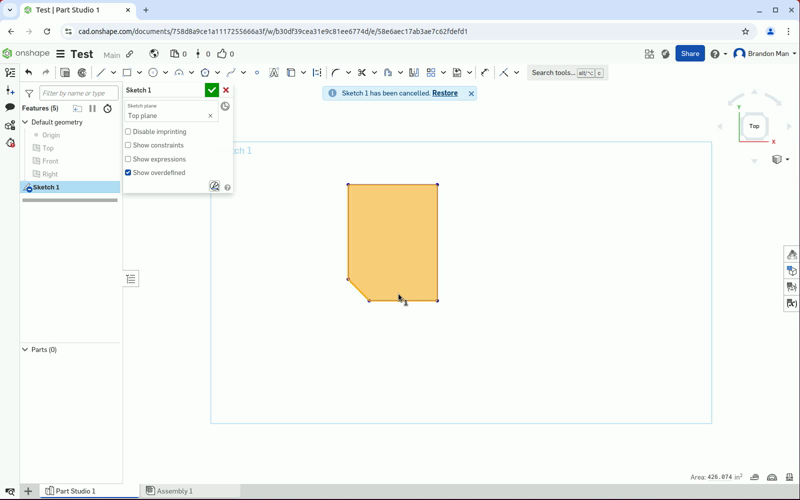
mouse_move(73, 352)
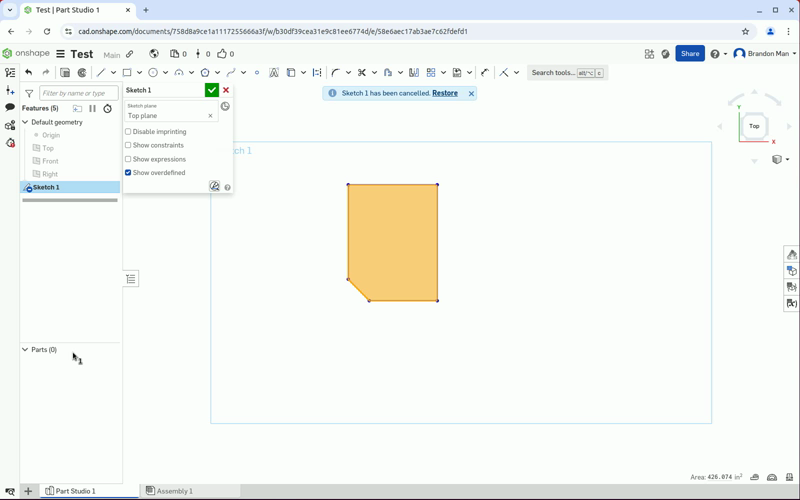
key(shift+y)
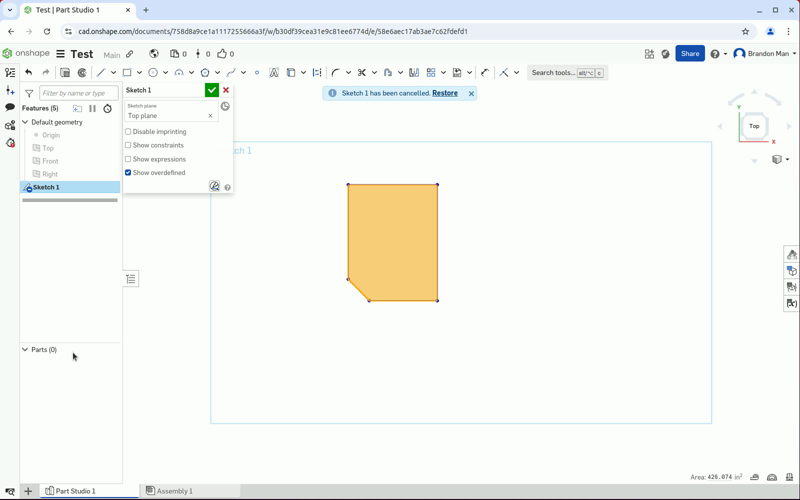
key(shift+e)
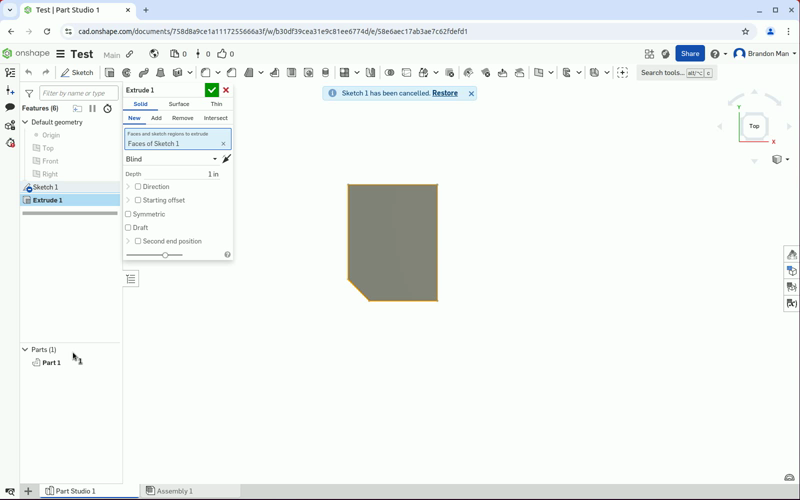
mouse_move(143, 106)
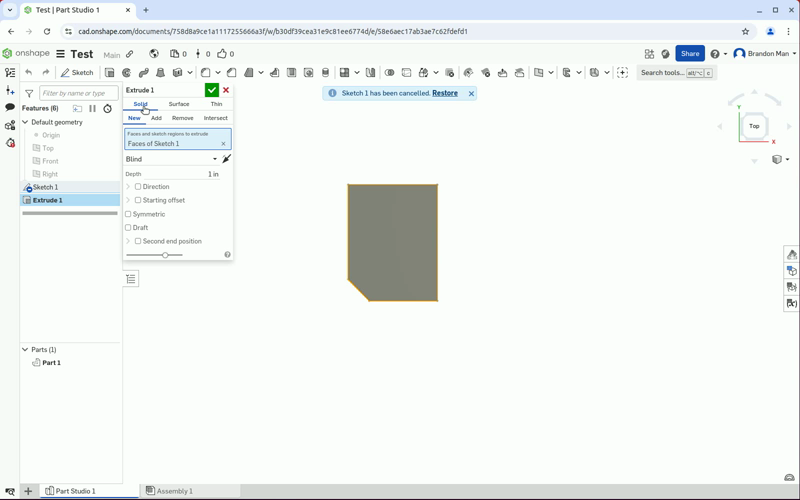
click(143, 106)
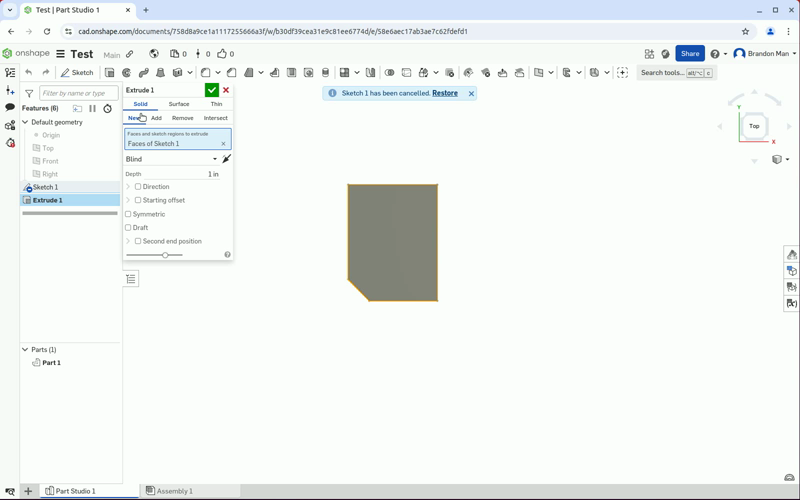
mouse_move(137, 120)
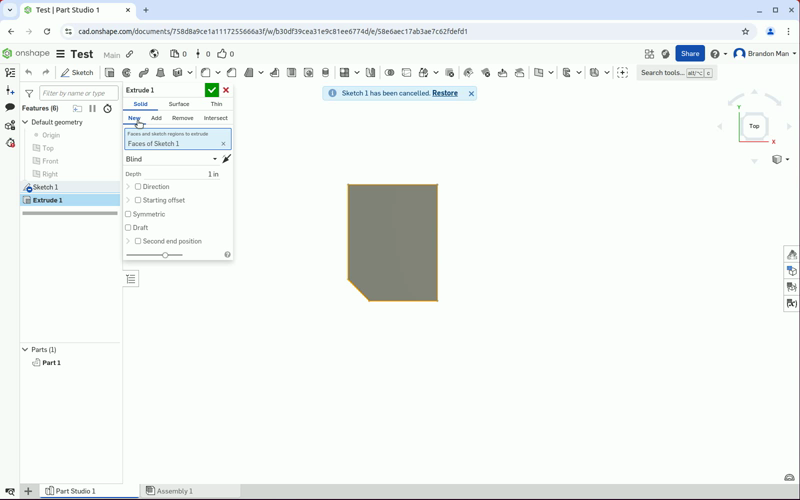
click(137, 120)
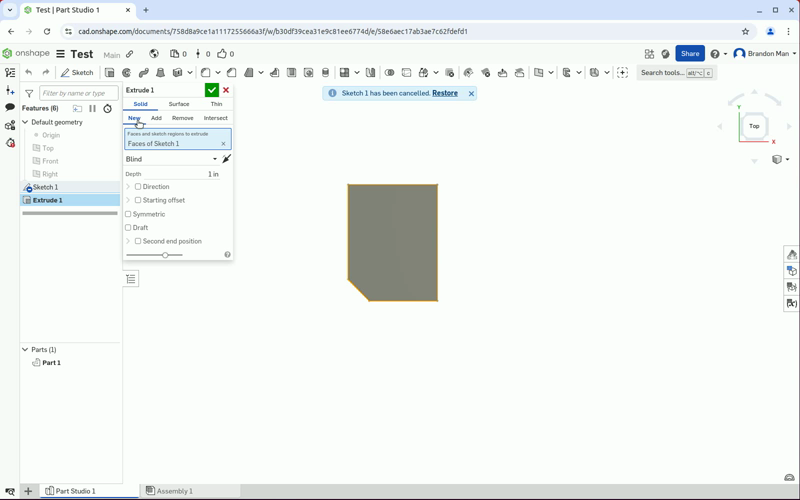
key(tab, 4)
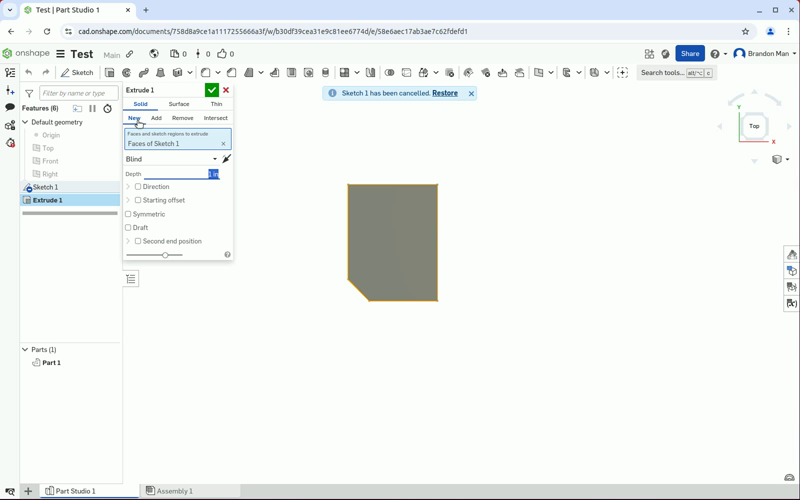
text(0.722)
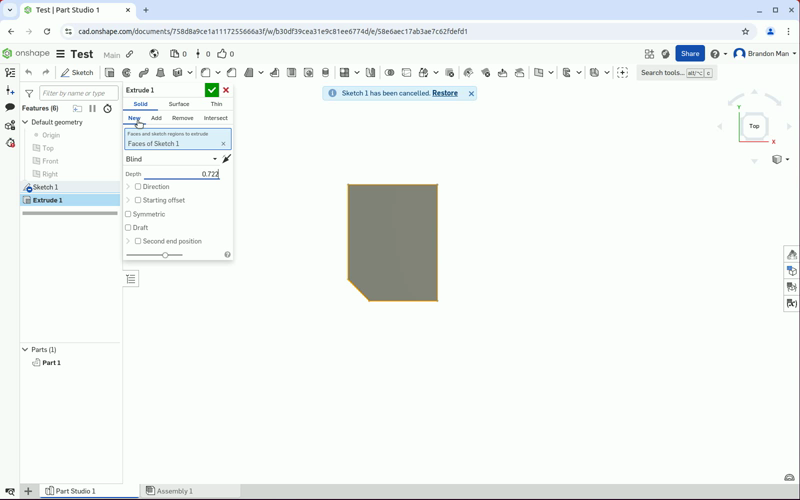
key(enter)
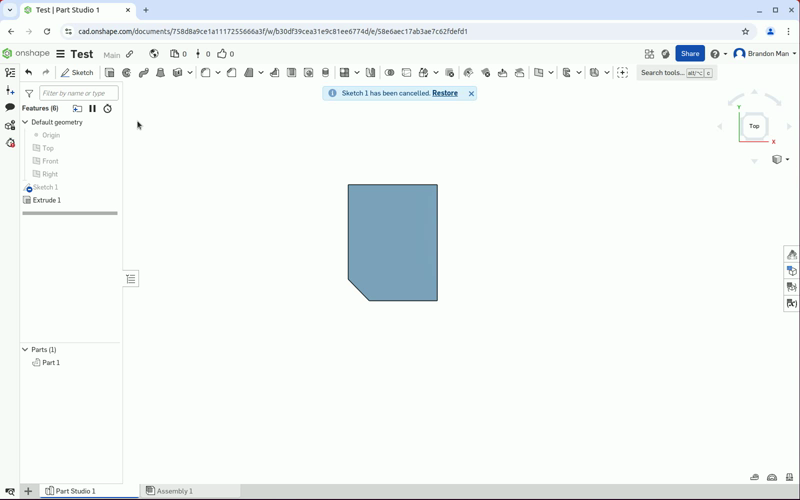
key(shift+h)
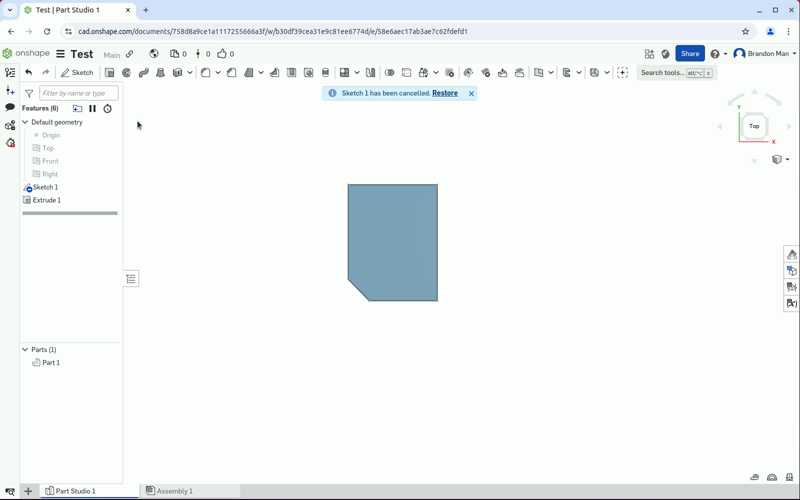
key(shift+h)
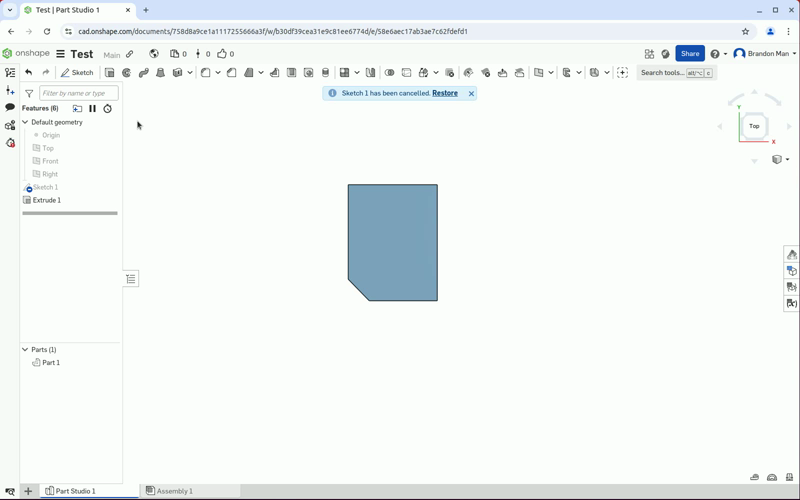
mouse_move(73, 189)
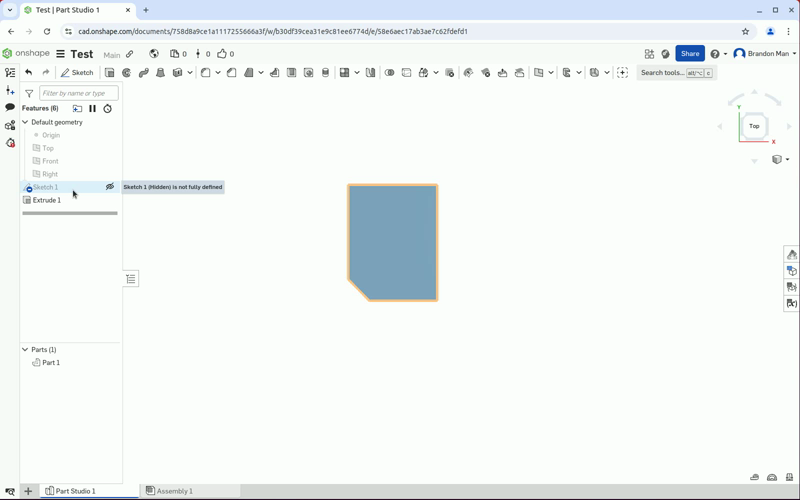
click(73, 189)
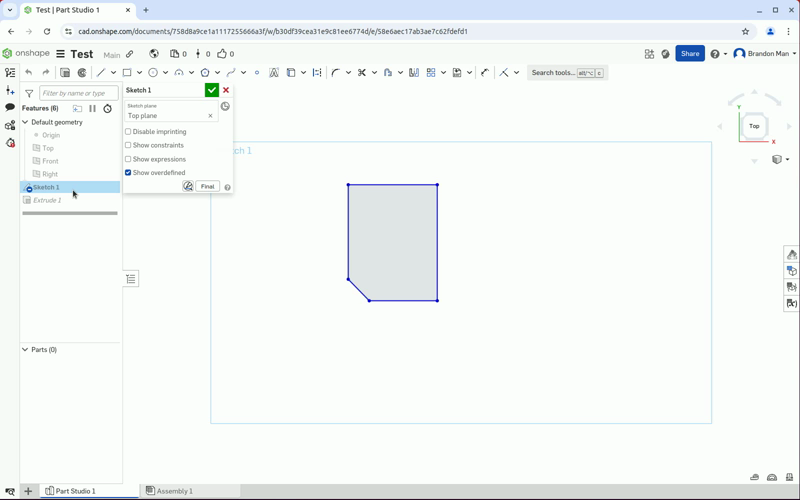
mouse_move(229, 92)
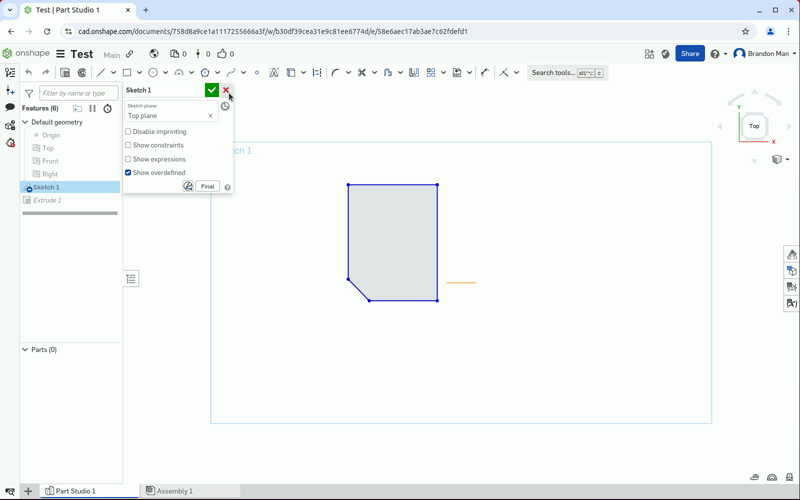
click(229, 92)
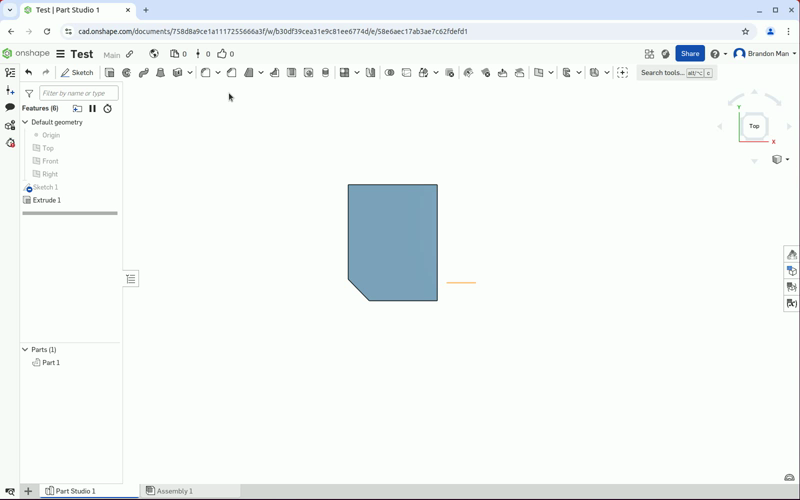
mouse_move(541, 75)
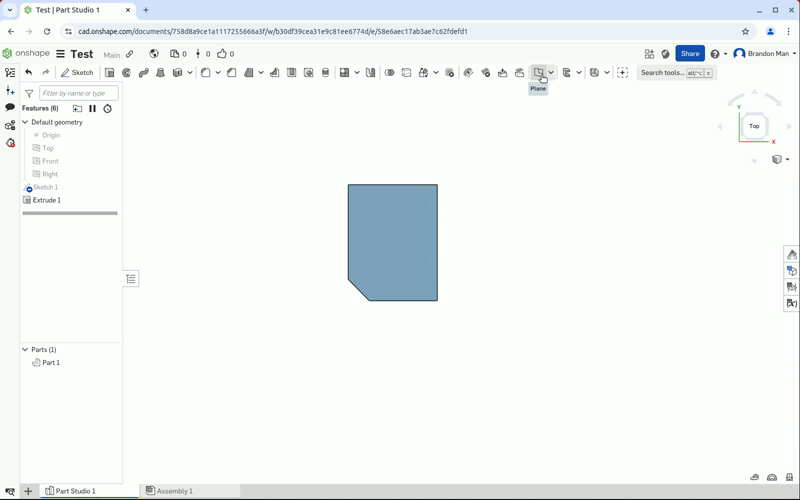
click(541, 75)
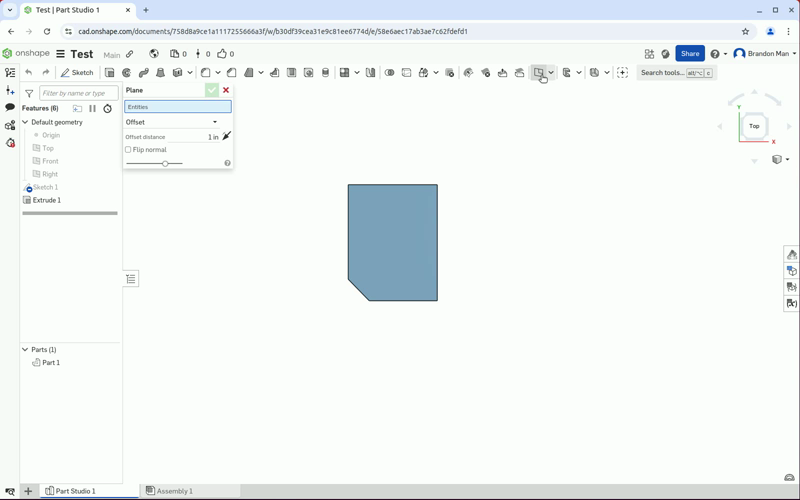
mouse_move(73, 150)
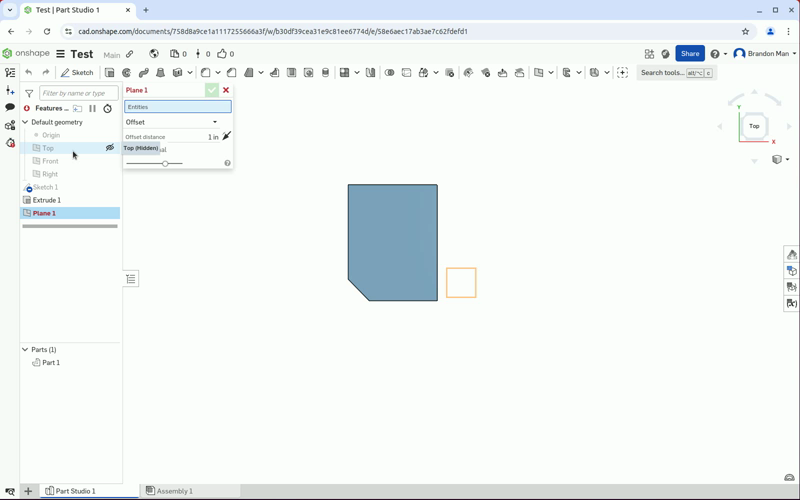
click(73, 150)
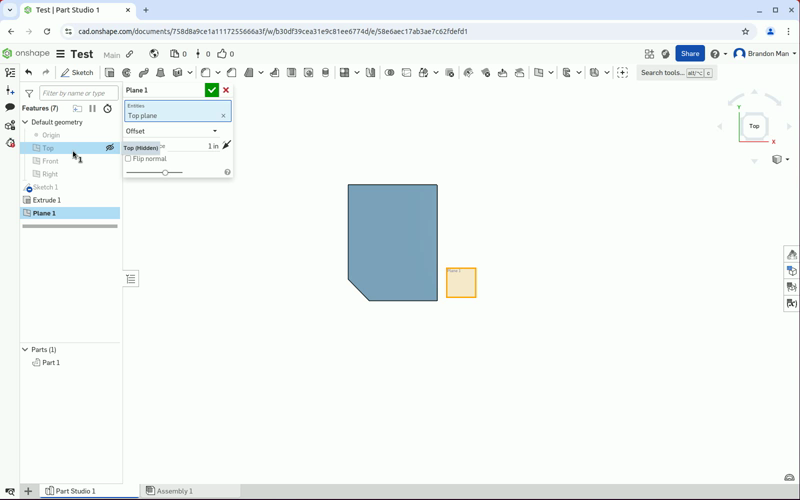
key(tab, 2)
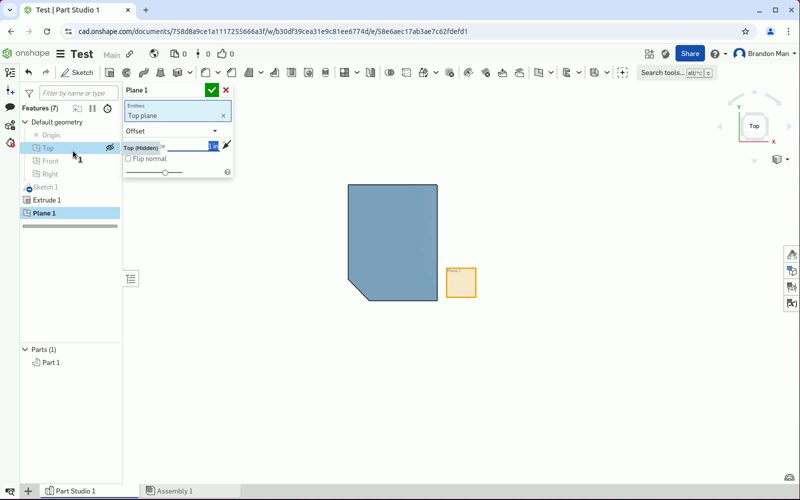
text(0.709)
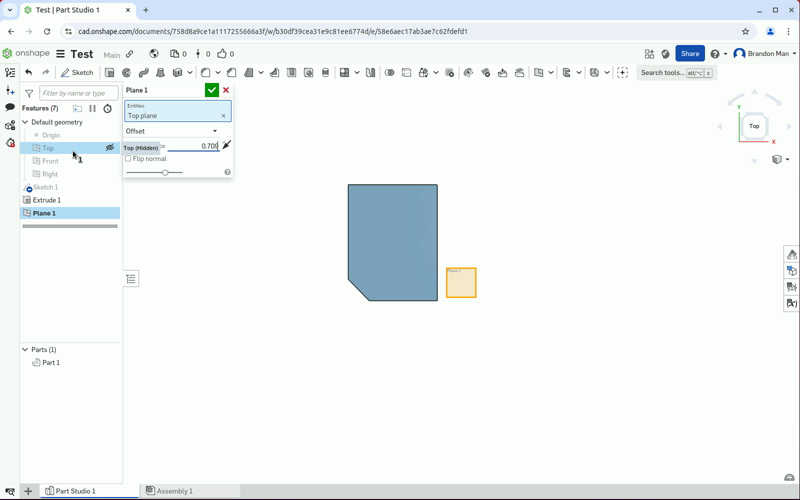
key(enter, 2)
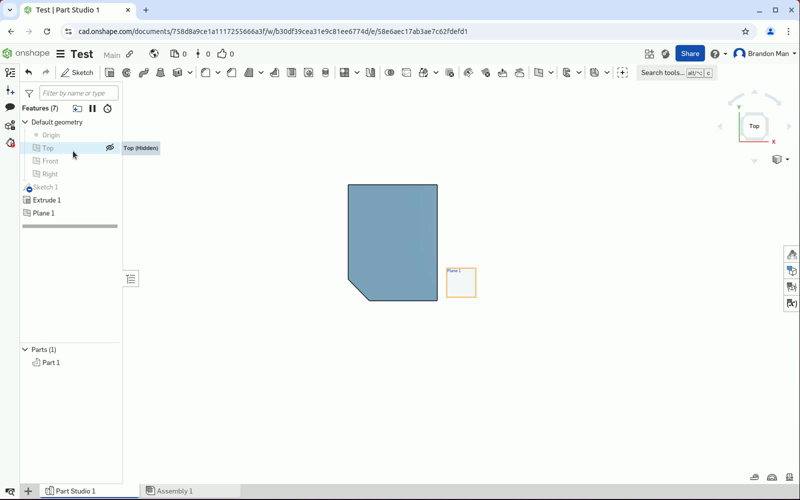
key(shift+s)
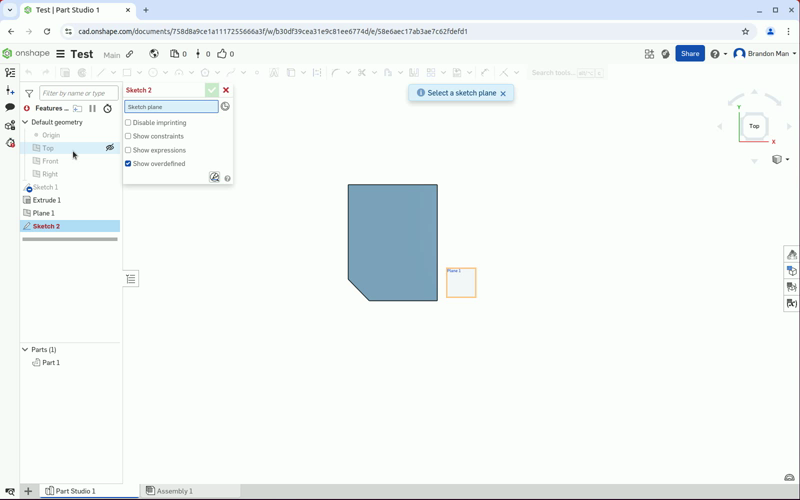
mouse_move(73, 215)
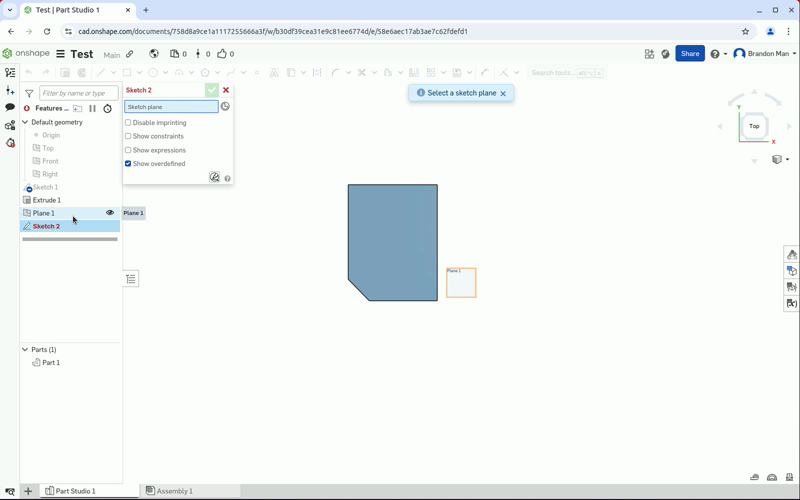
click(73, 215)
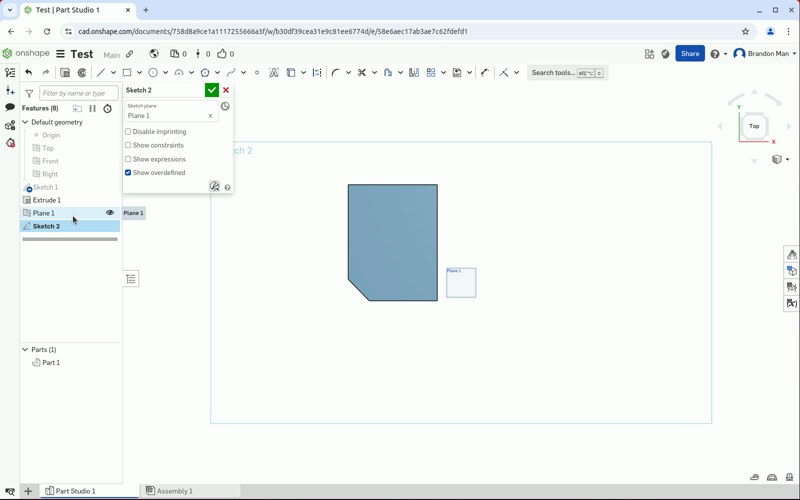
mouse_move(73, 352)
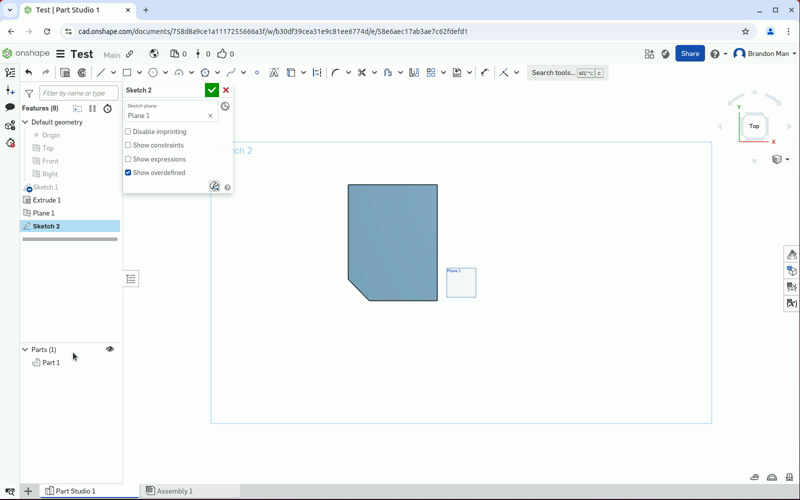
key(y)
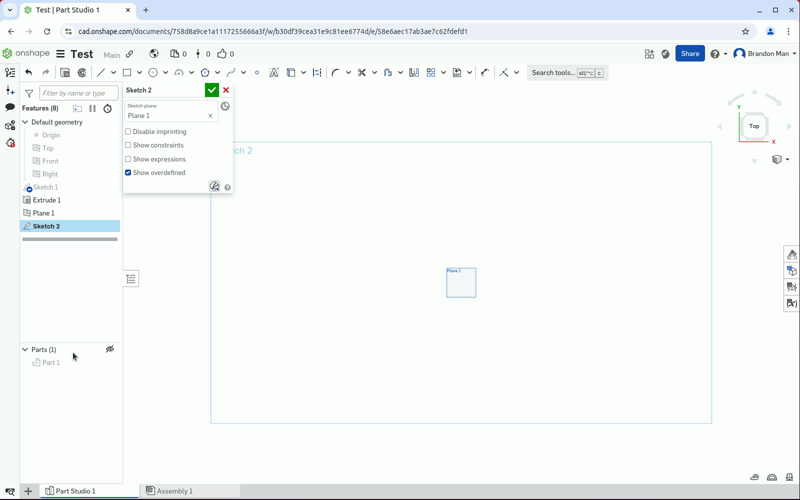
key(l)
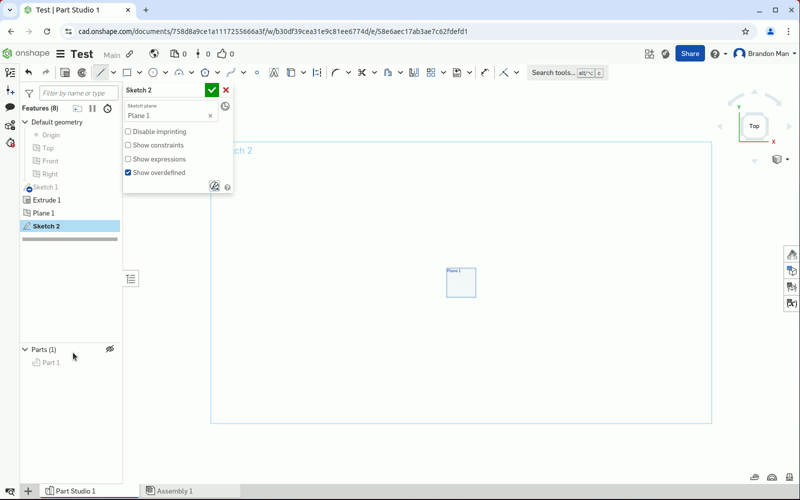
key_down(shift)
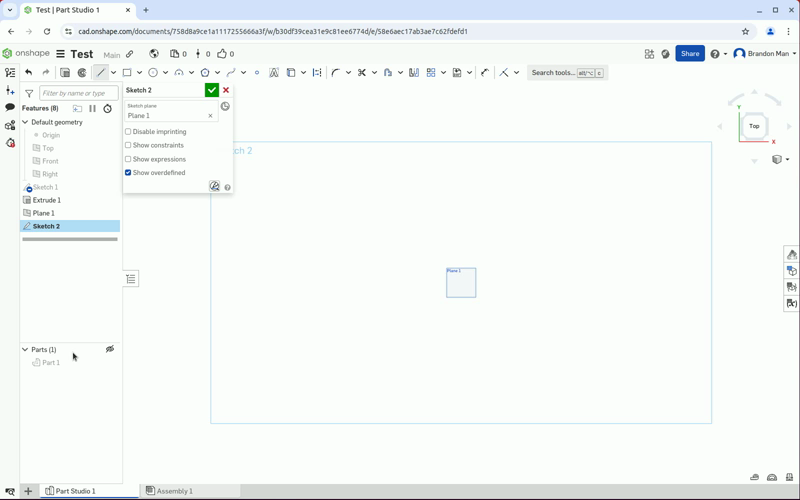
mouse_move(419, 279)
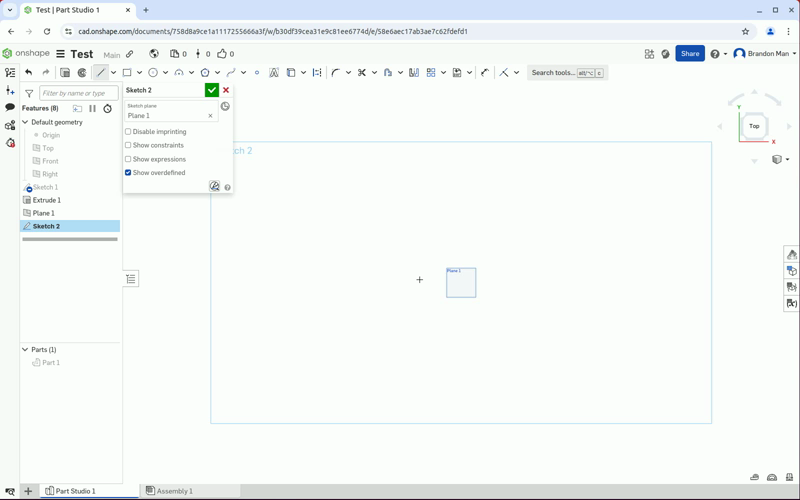
click(419, 279)
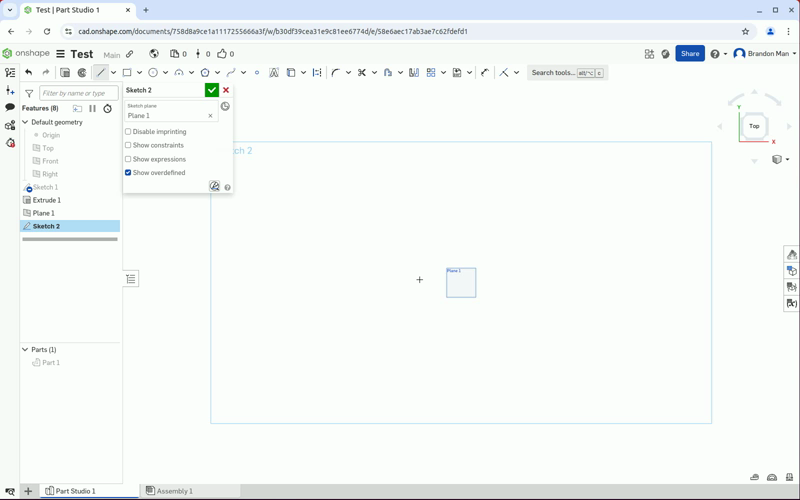
key_up(shift)
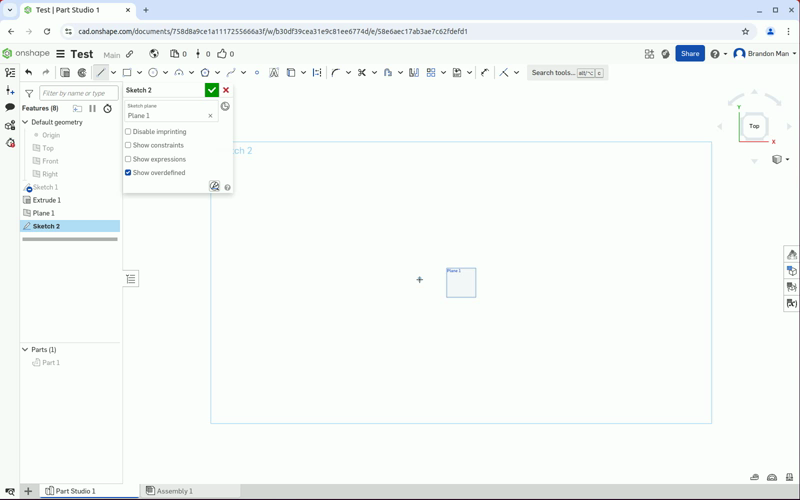
key_down(shift)
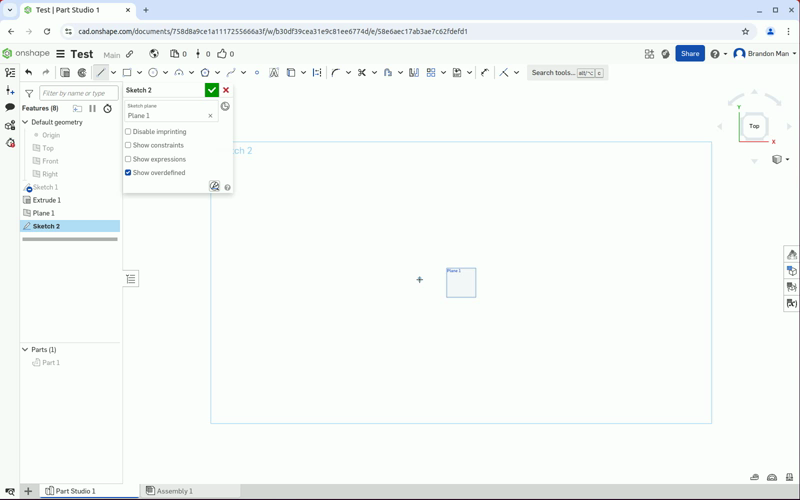
mouse_move(449, 279)
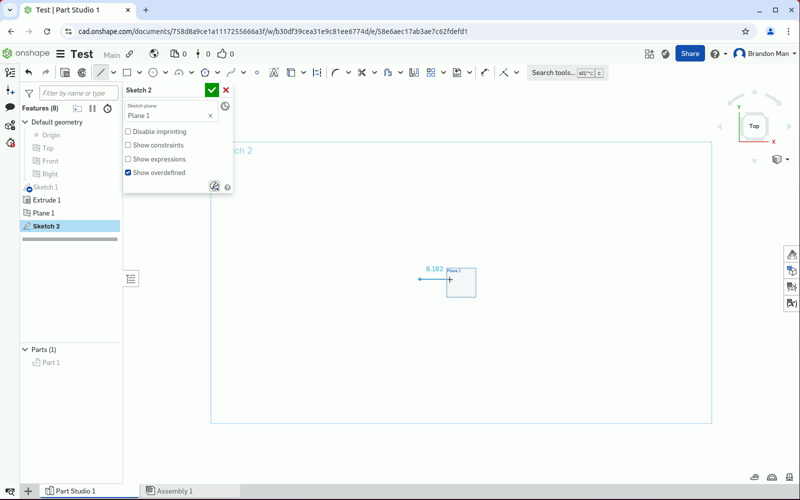
mouse_move(424, 279)
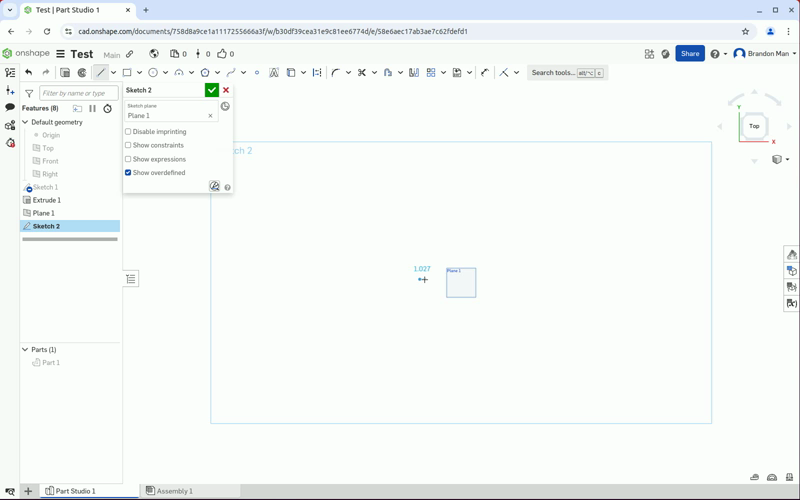
scroll(6)
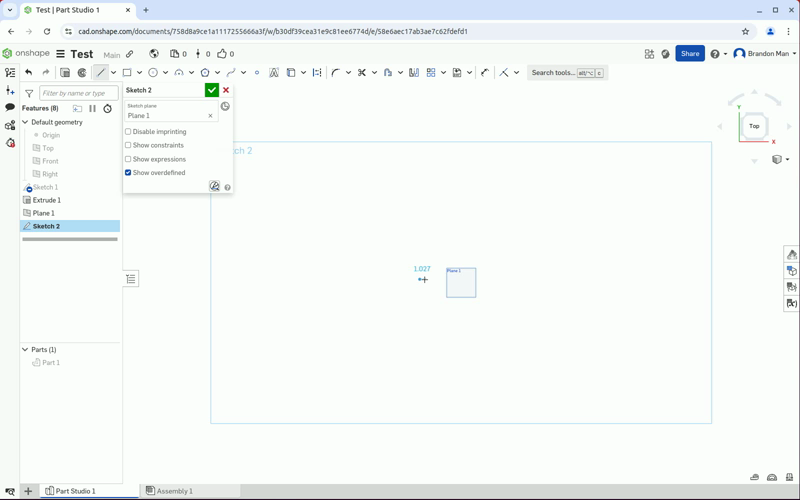
scroll(6)
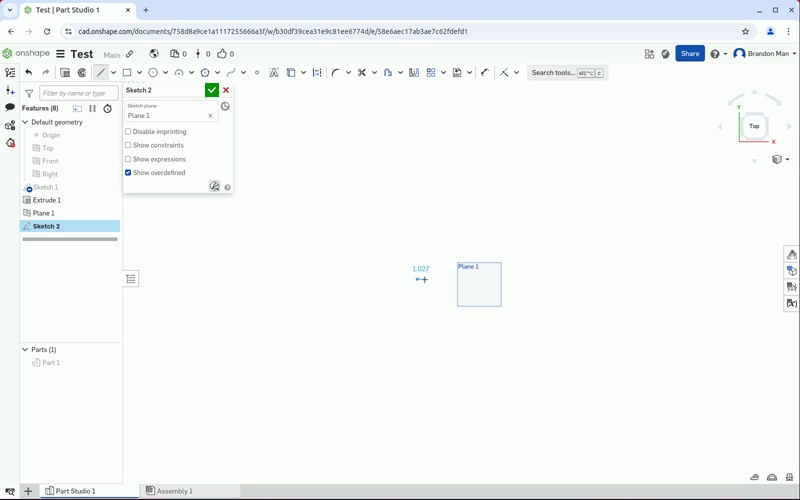
scroll(6)
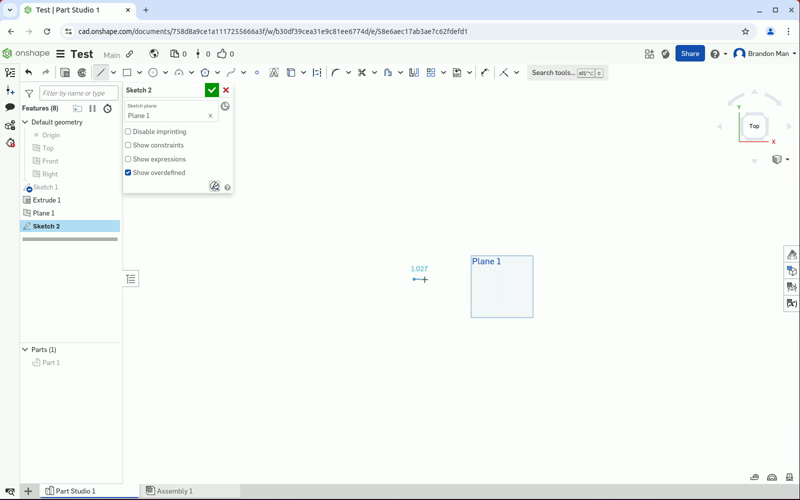
scroll(6)
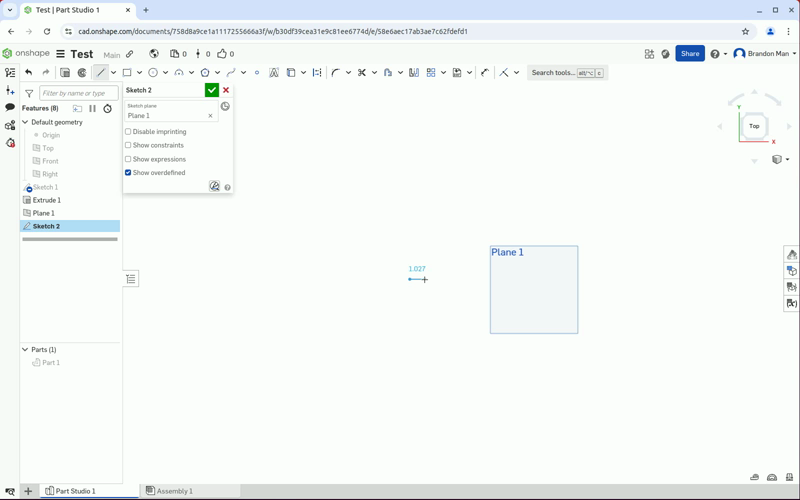
scroll(6)
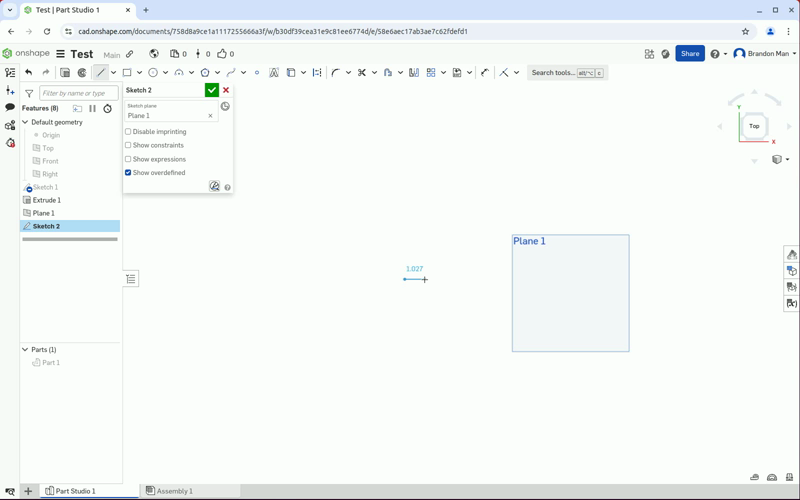
scroll(6)
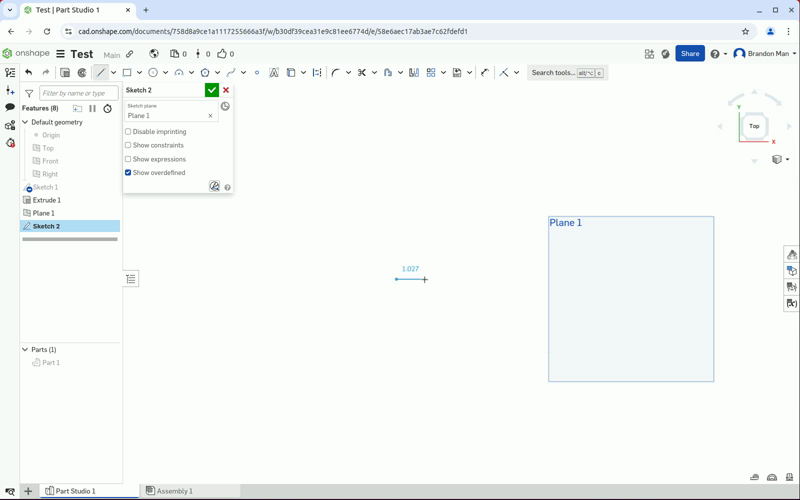
scroll(6)
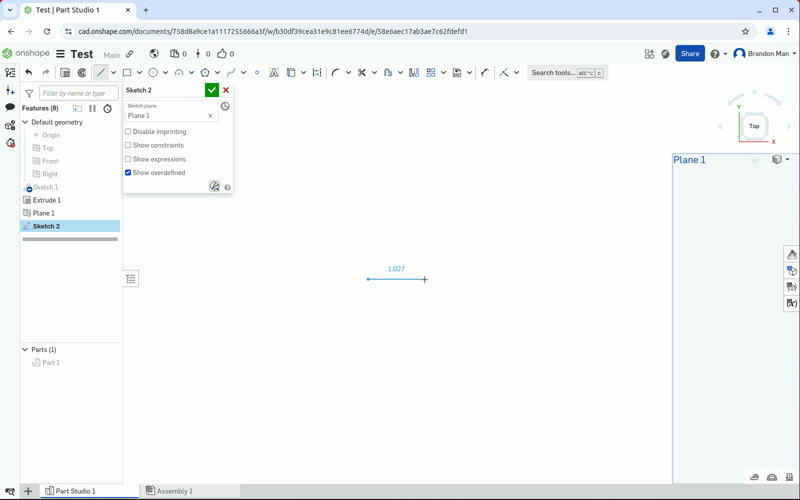
click(424, 279)
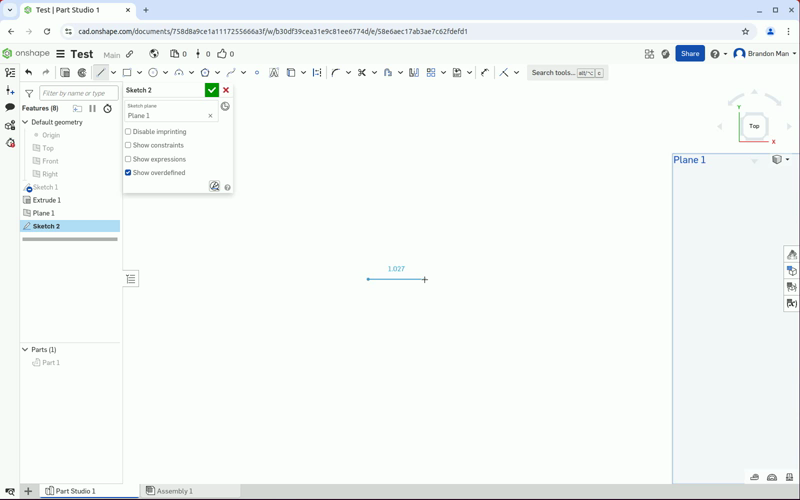
scroll(-6)
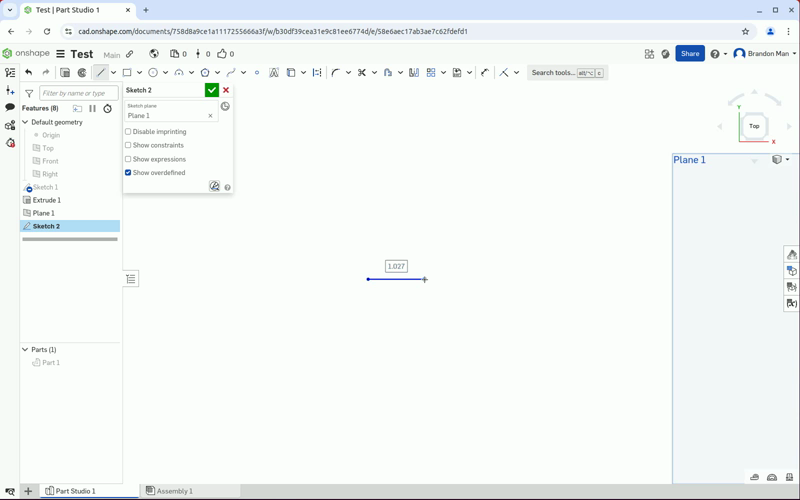
scroll(-6)
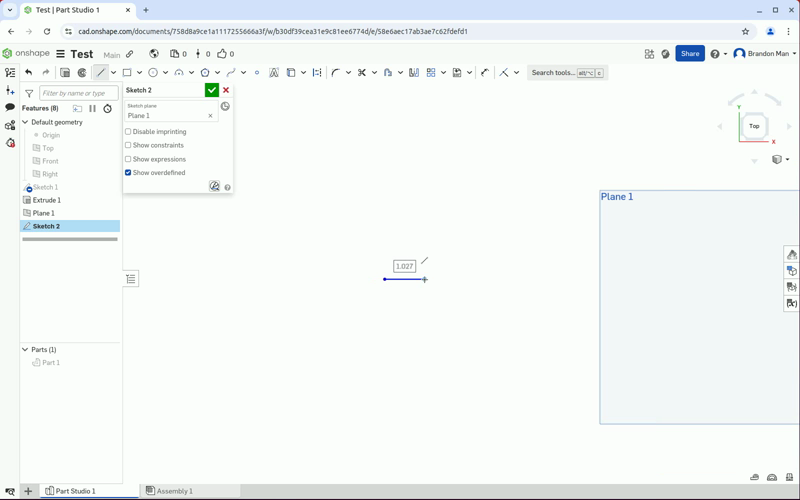
scroll(-6)
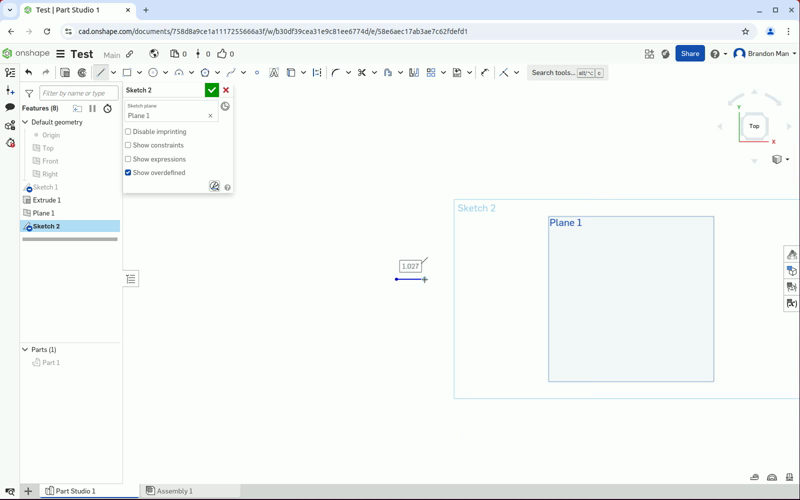
scroll(-6)
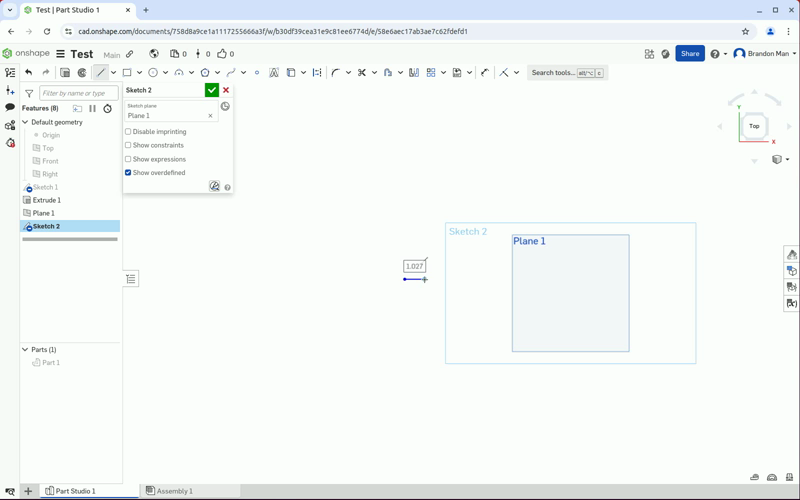
scroll(-6)
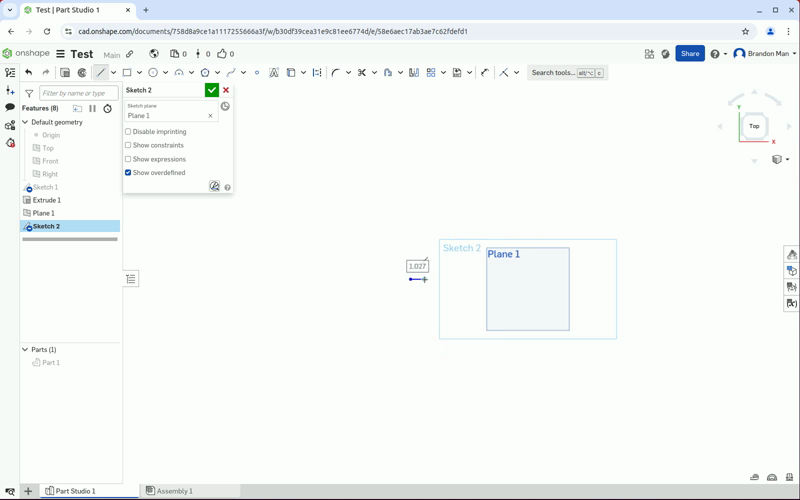
scroll(-6)
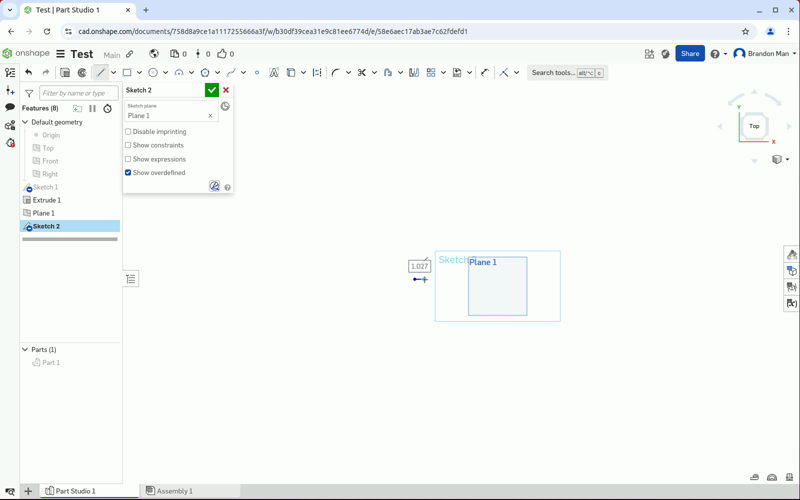
scroll(-6)
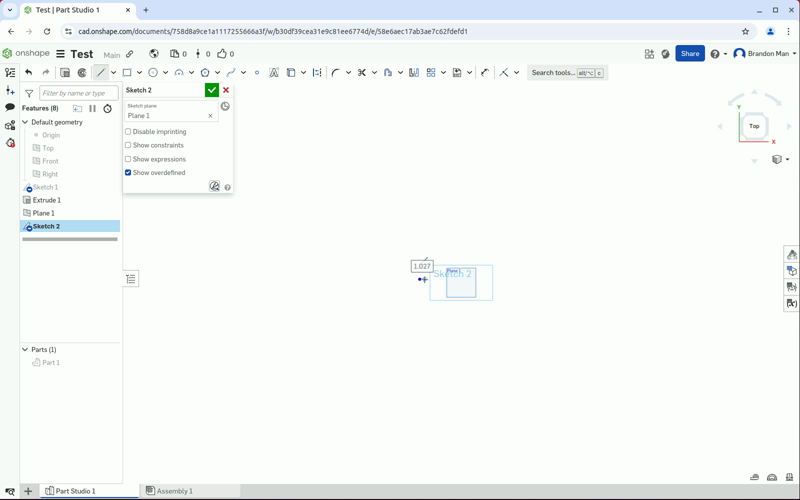
key_up(shift)
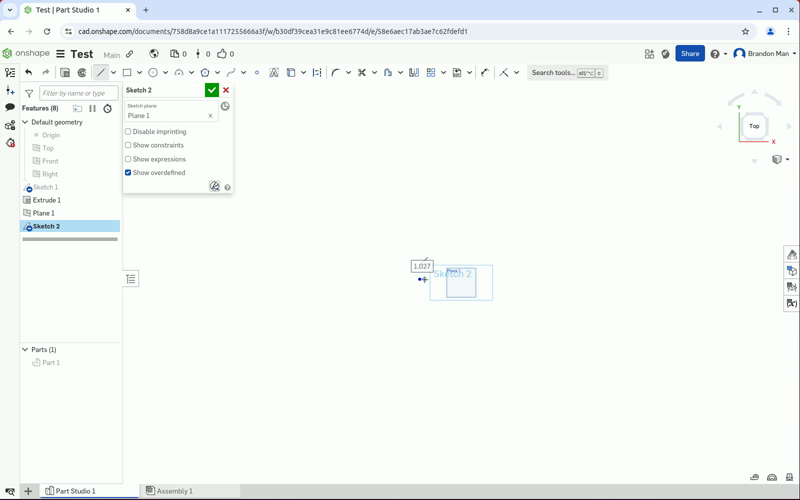
key_down(shift)
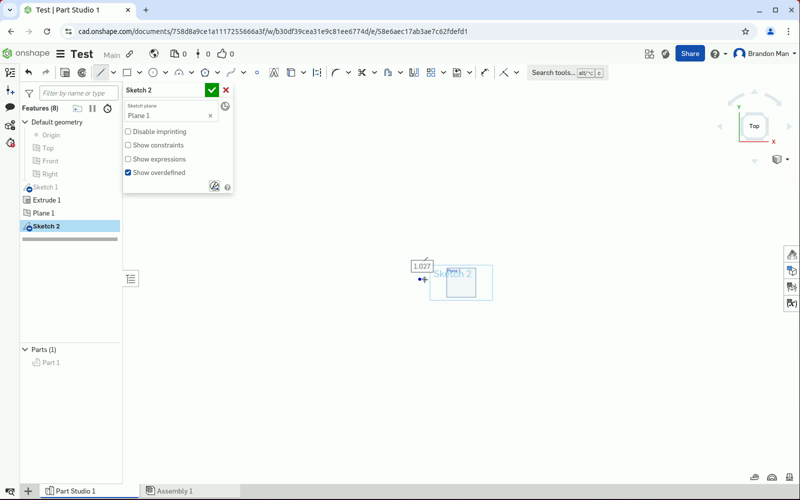
mouse_move(424, 205)
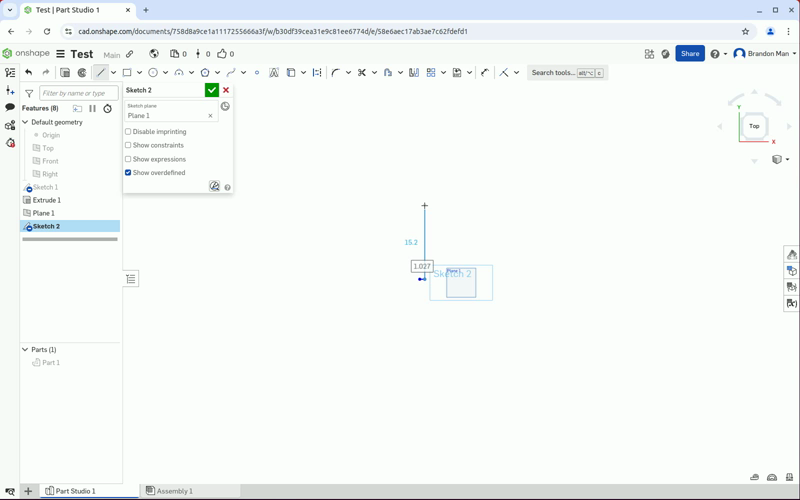
click(424, 205)
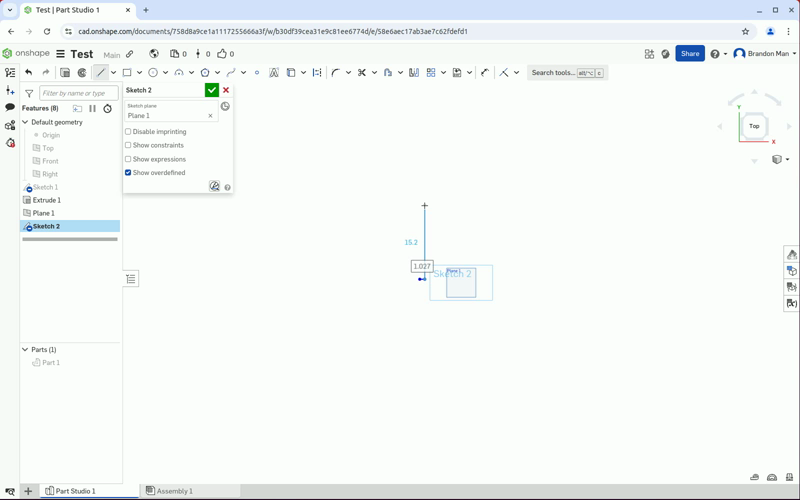
key_up(shift)
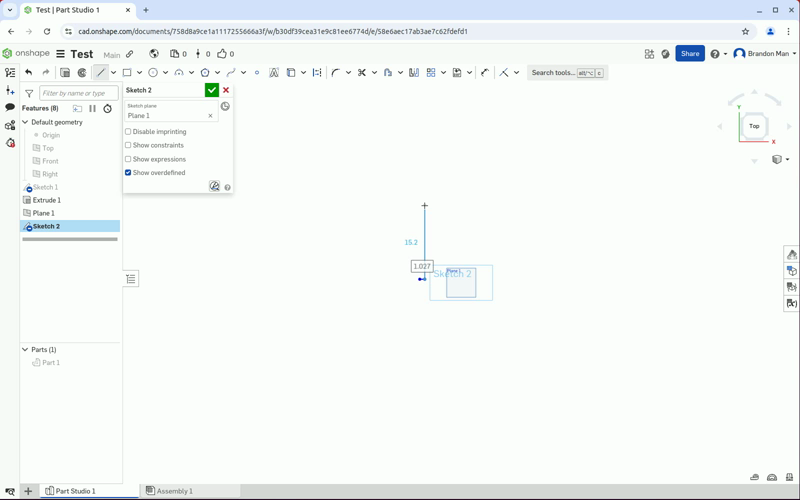
key_down(shift)
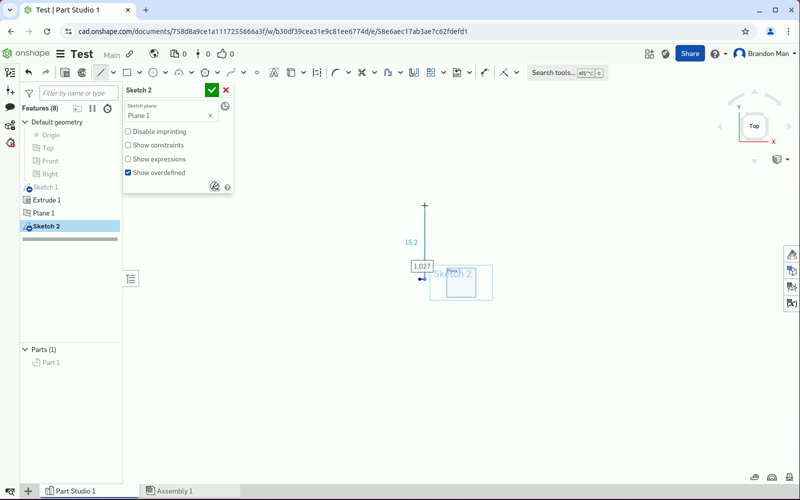
mouse_move(454, 205)
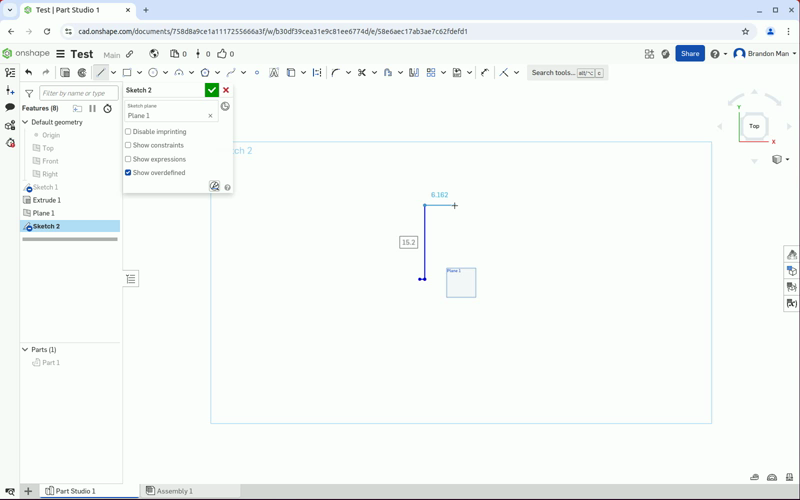
mouse_move(419, 205)
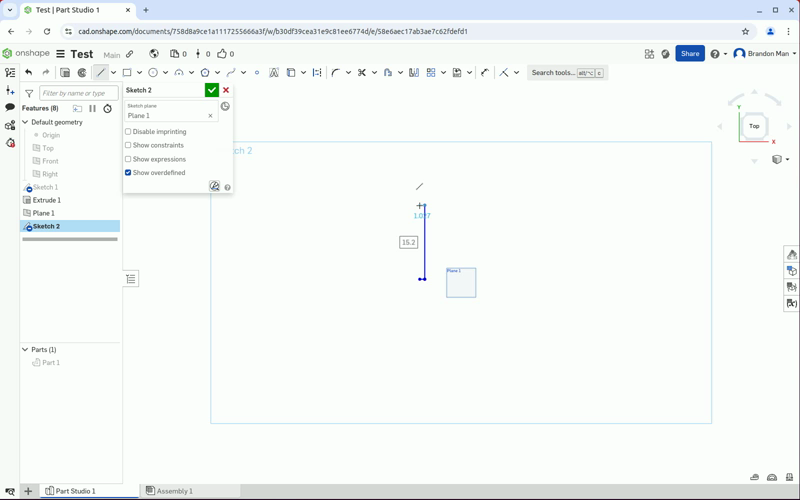
scroll(6)
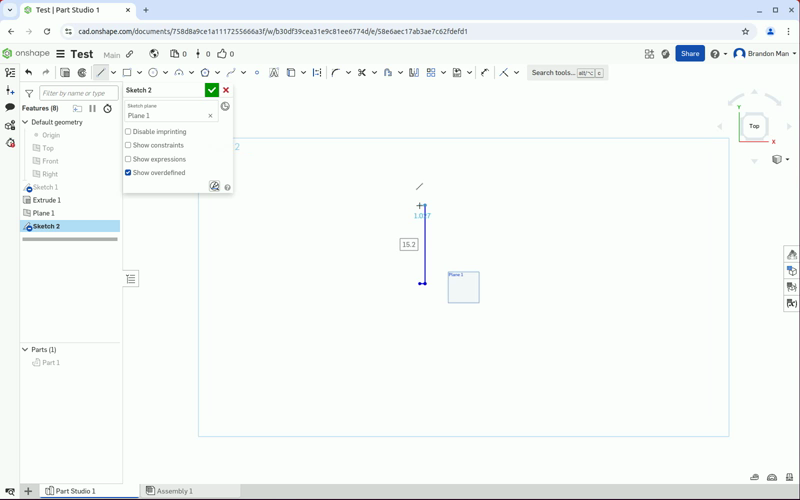
scroll(6)
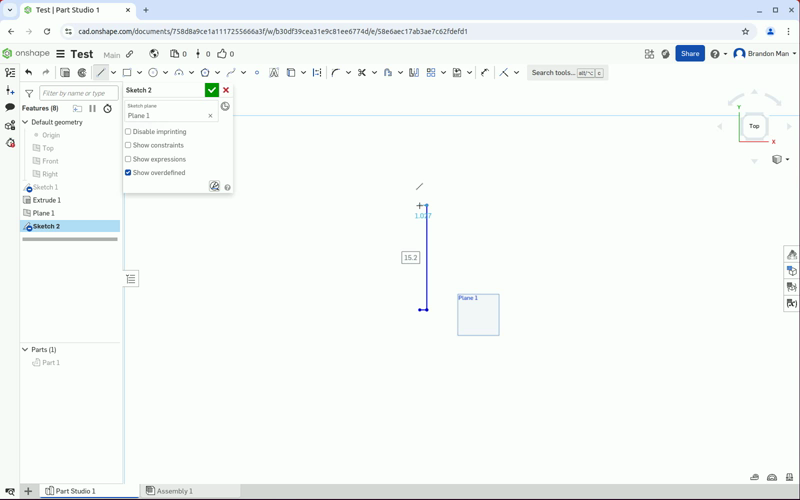
scroll(6)
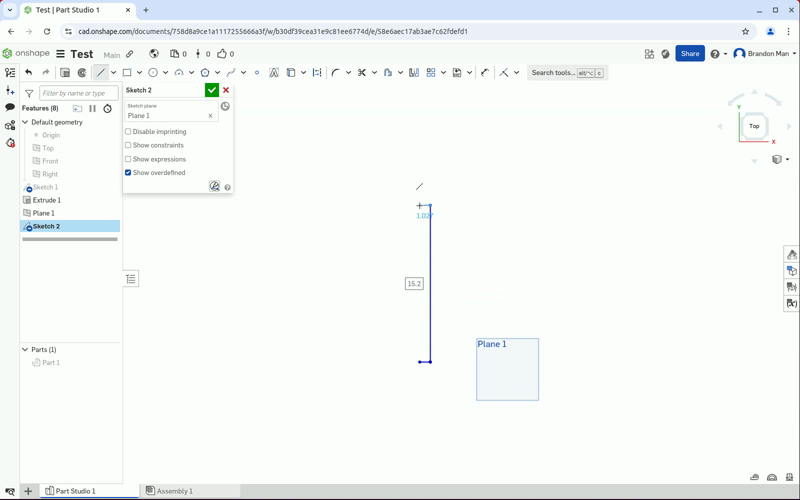
scroll(6)
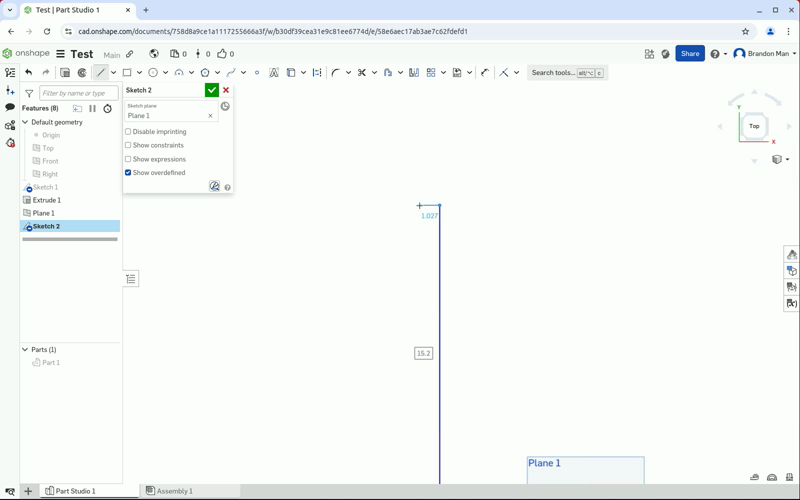
scroll(6)
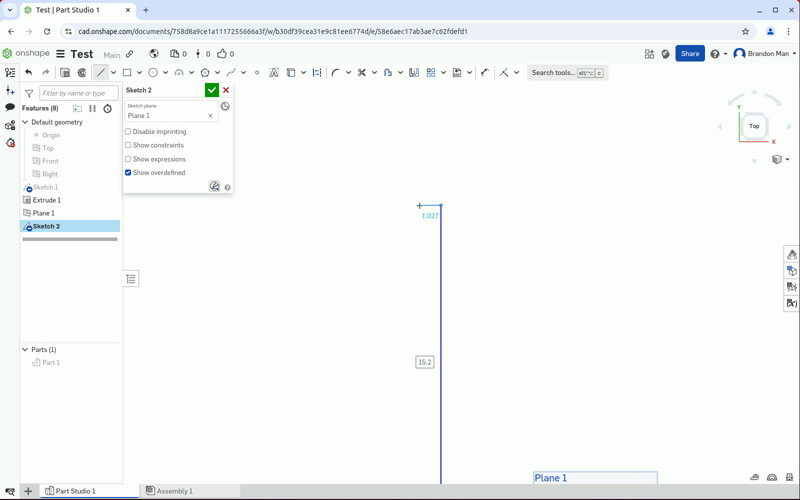
scroll(6)
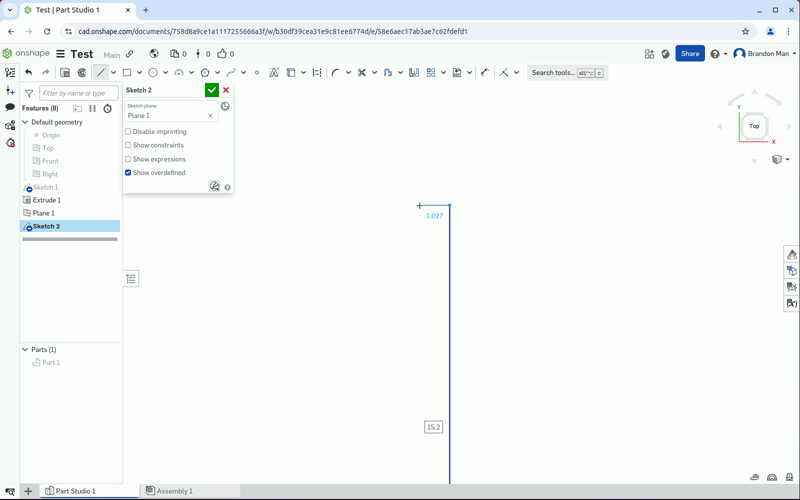
scroll(6)
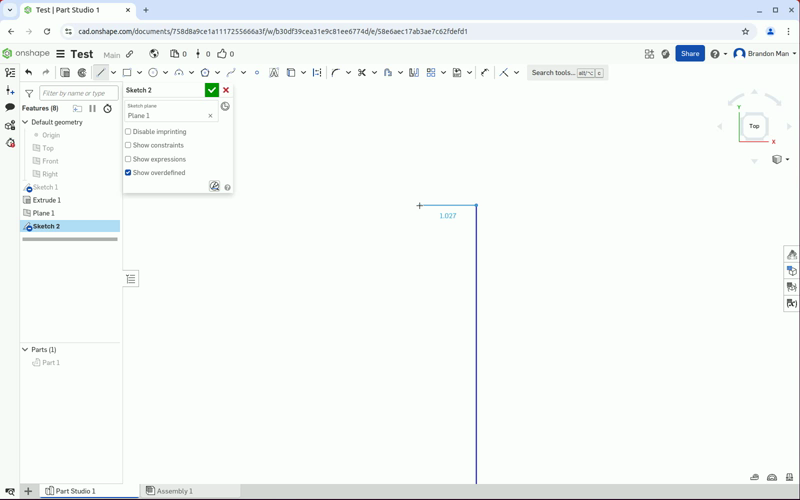
click(419, 205)
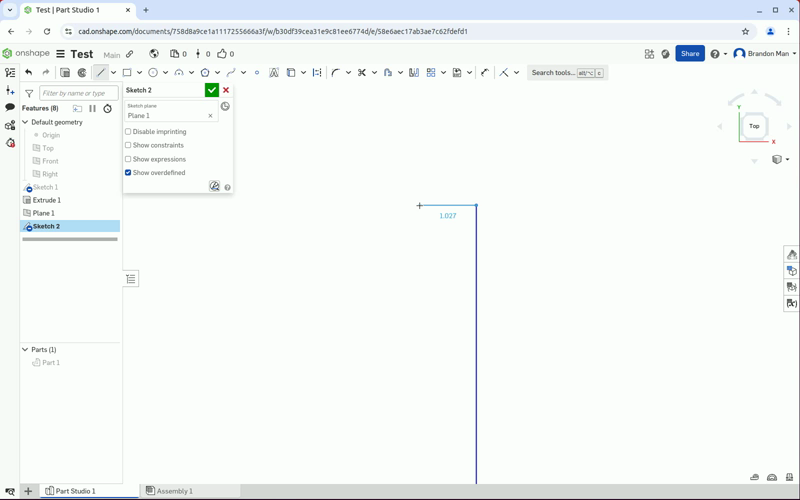
scroll(-6)
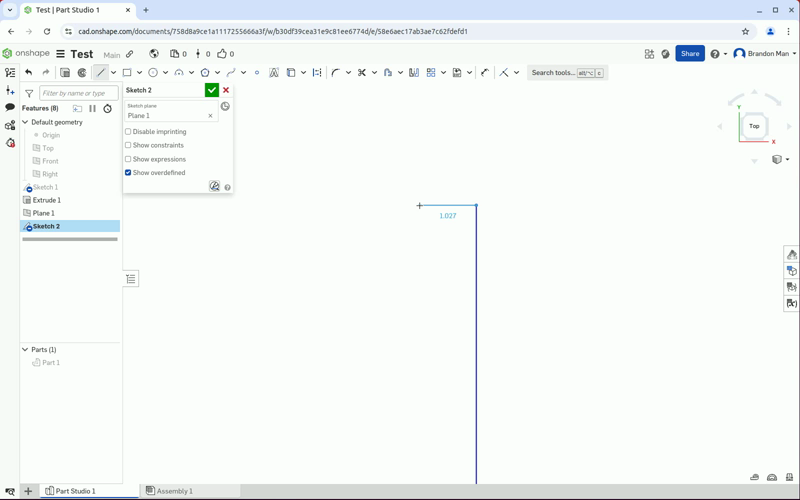
scroll(-6)
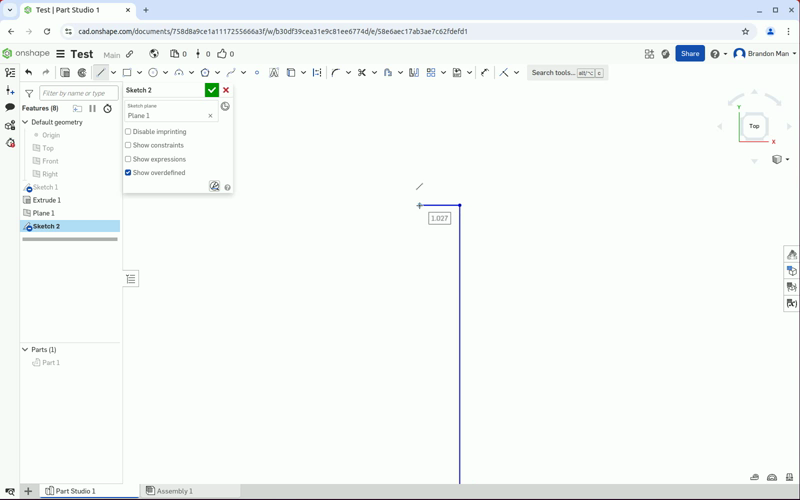
scroll(-6)
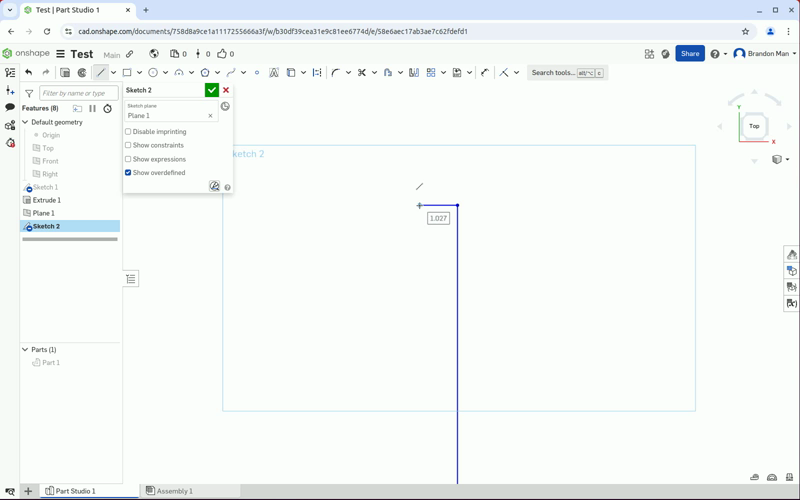
scroll(-6)
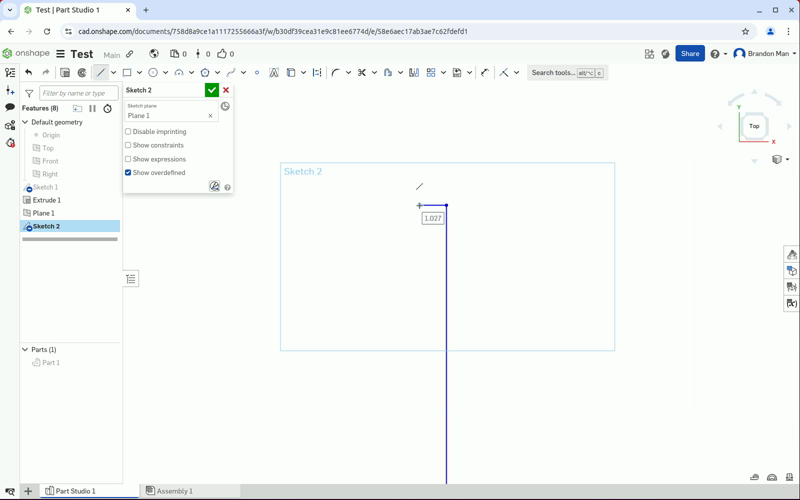
scroll(-6)
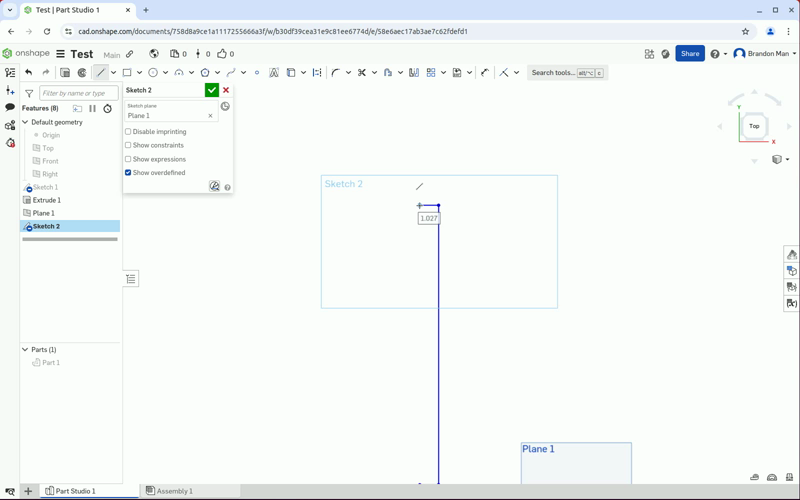
scroll(-6)
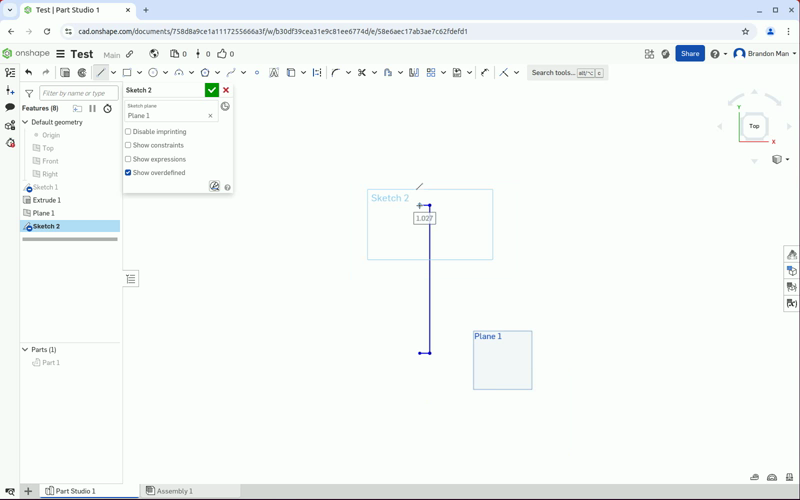
scroll(-6)
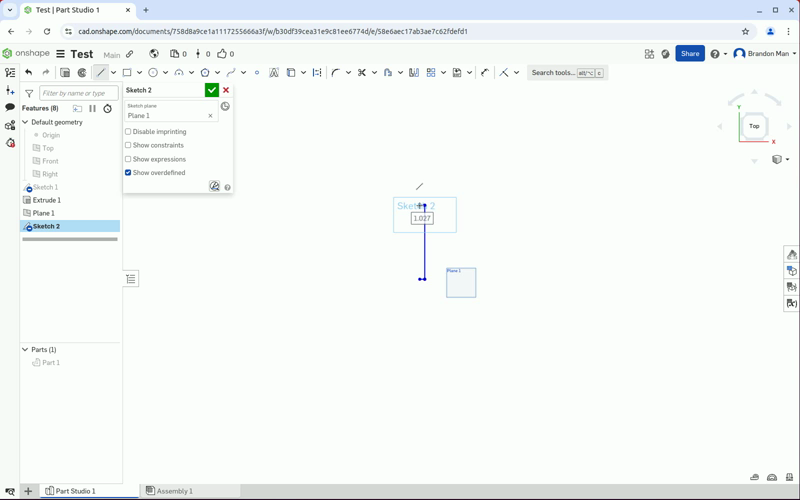
key_up(shift)
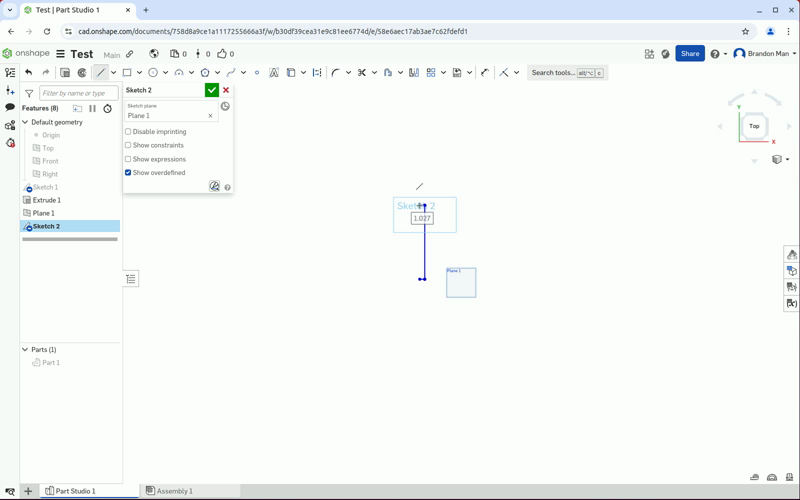
key_down(shift)
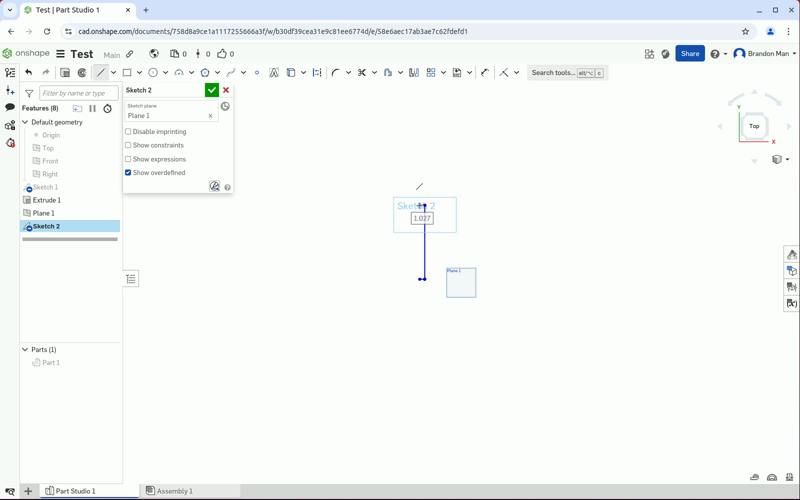
mouse_move(419, 279)
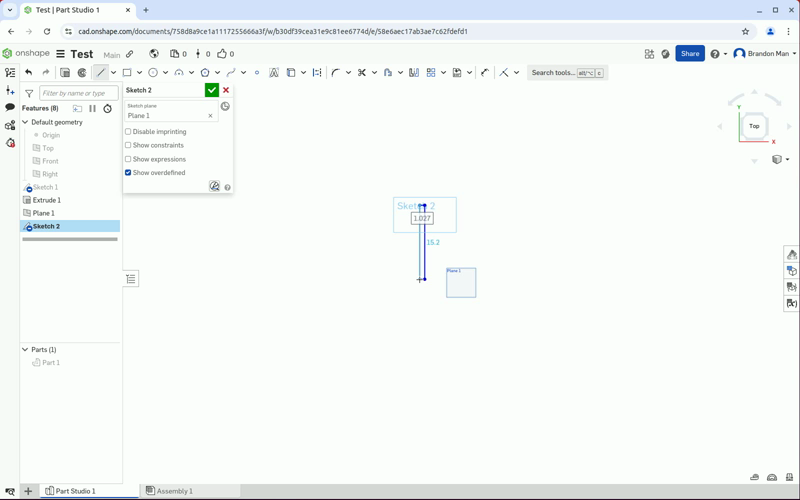
key_up(shift)
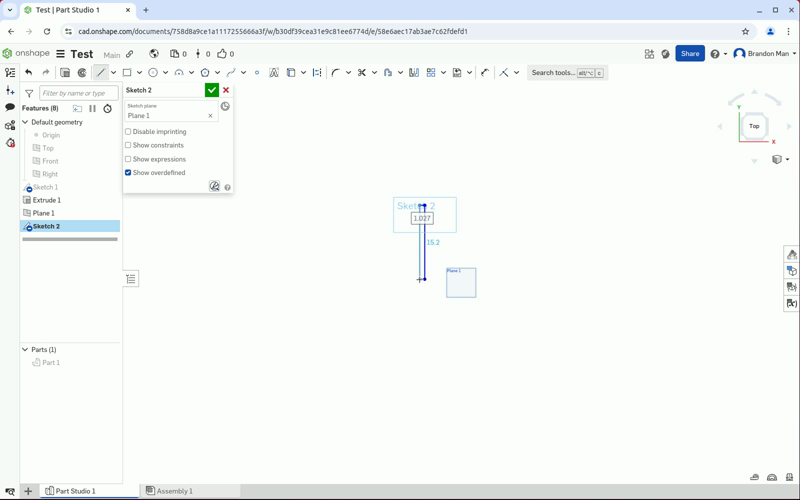
click(419, 279)
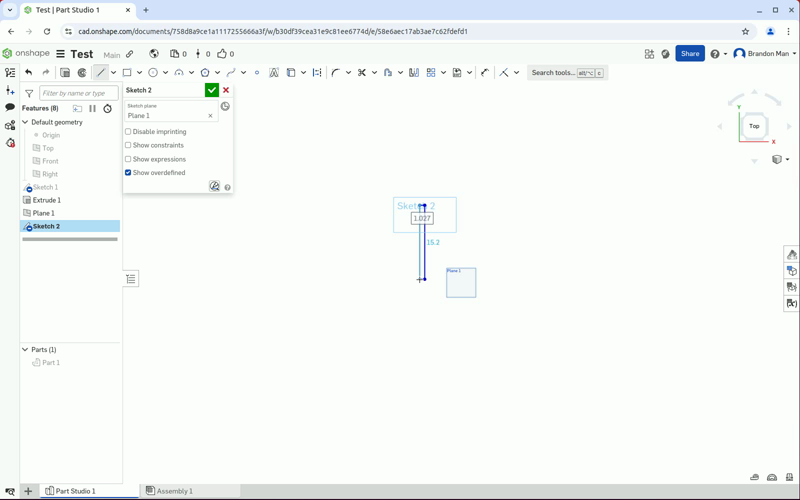
key(esc)
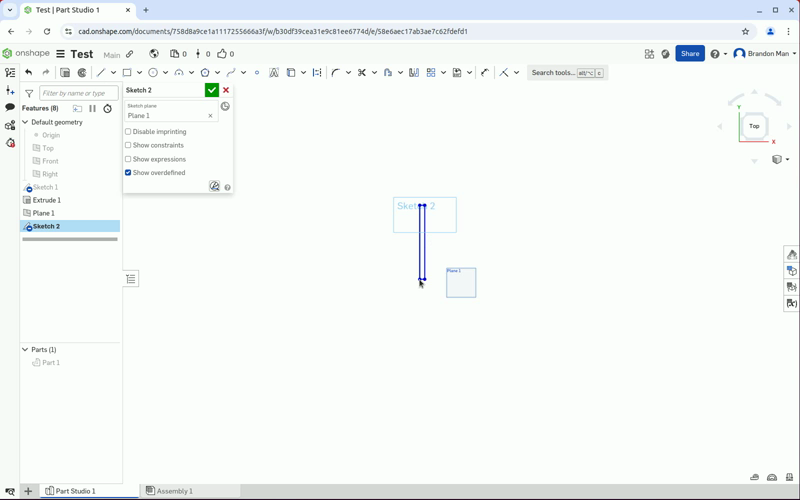
mouse_move(422, 266)
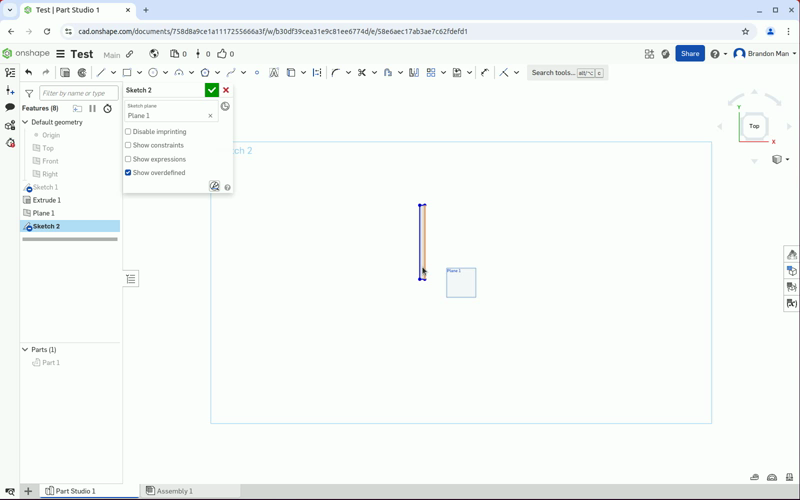
scroll(6)
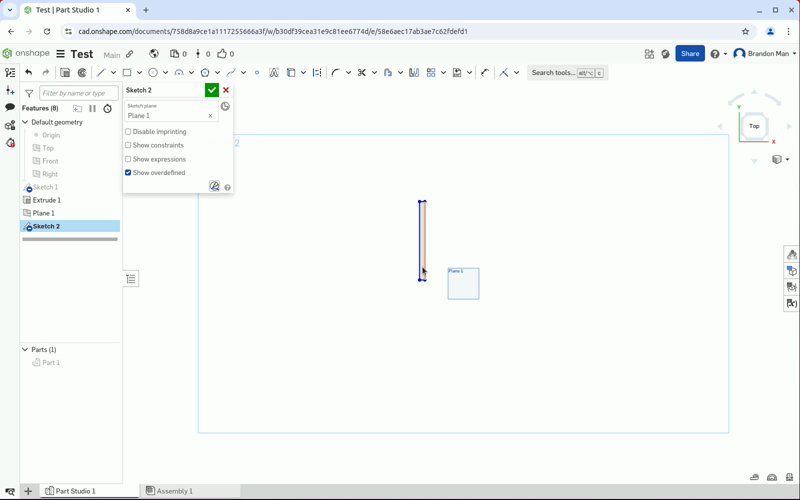
scroll(6)
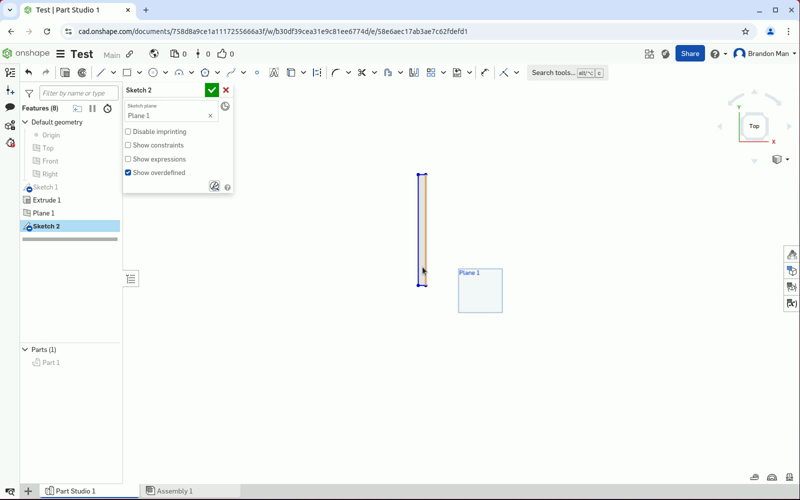
scroll(6)
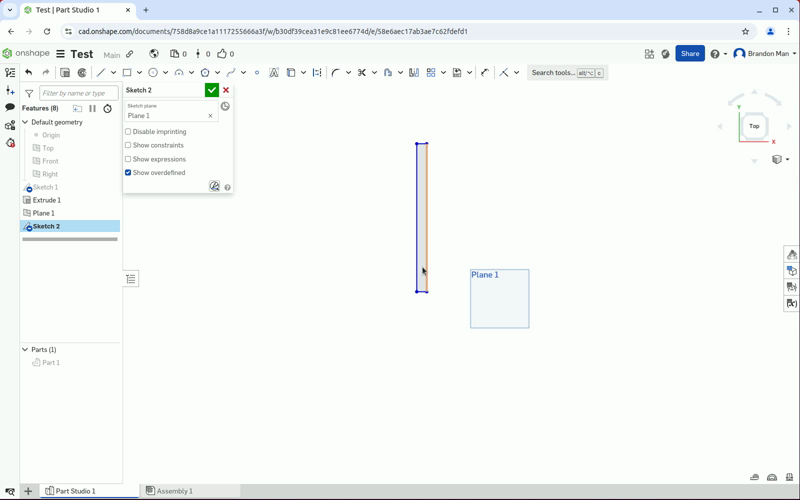
scroll(6)
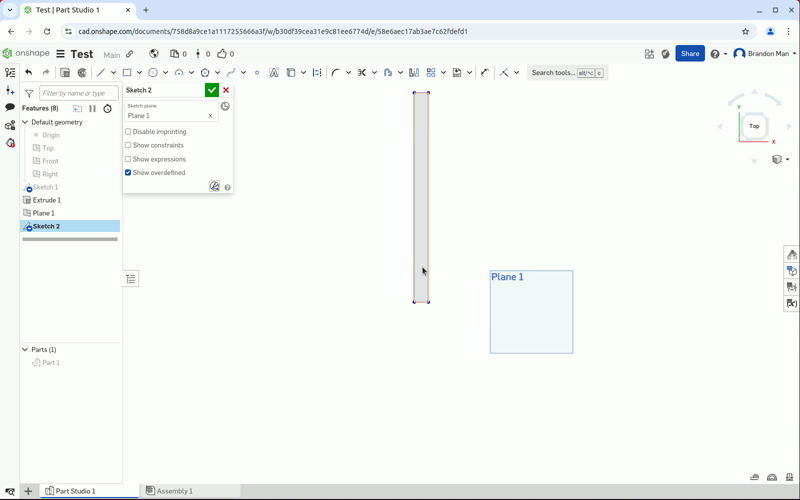
scroll(6)
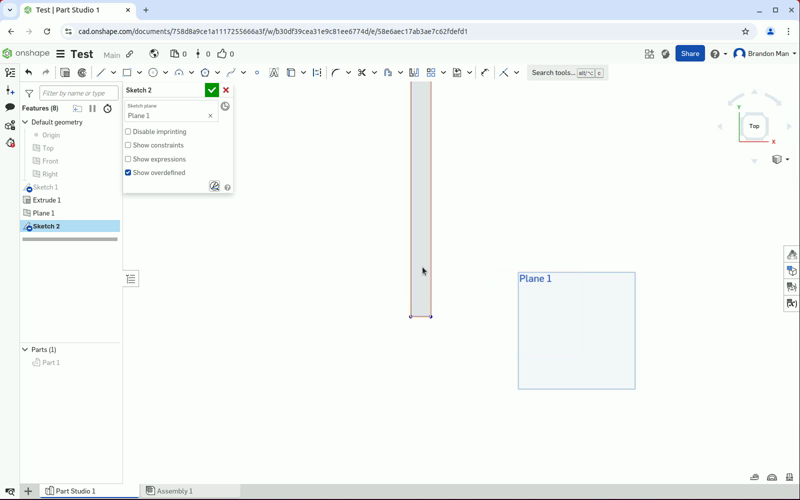
scroll(6)
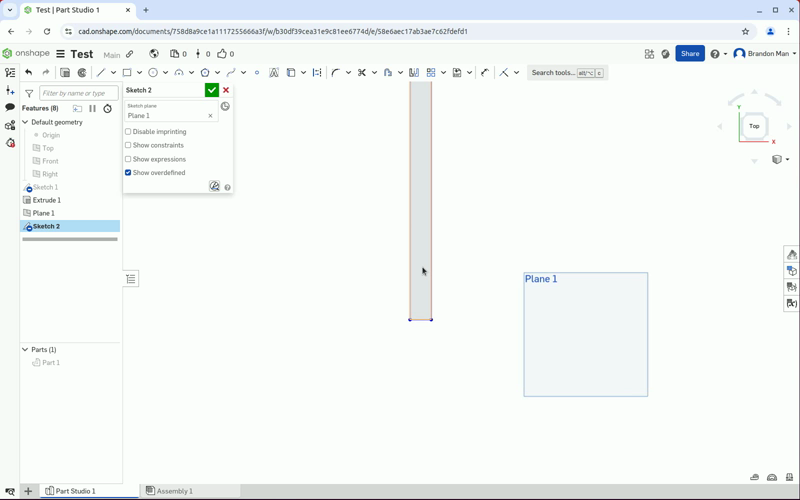
scroll(6)
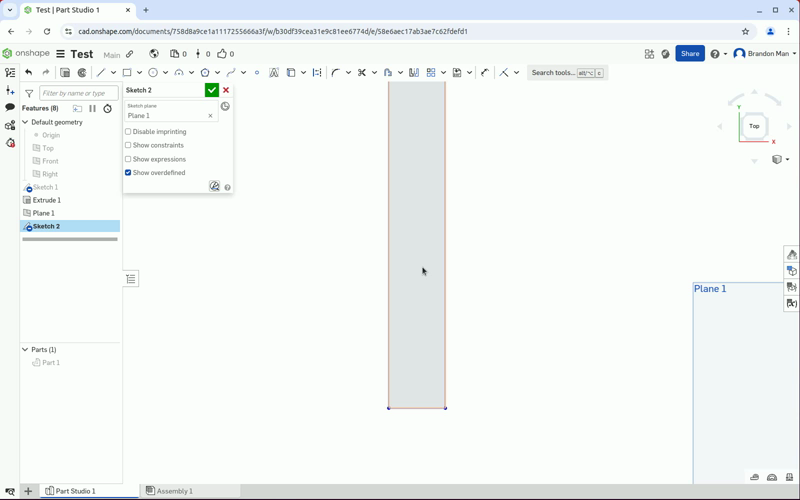
click(422, 266)
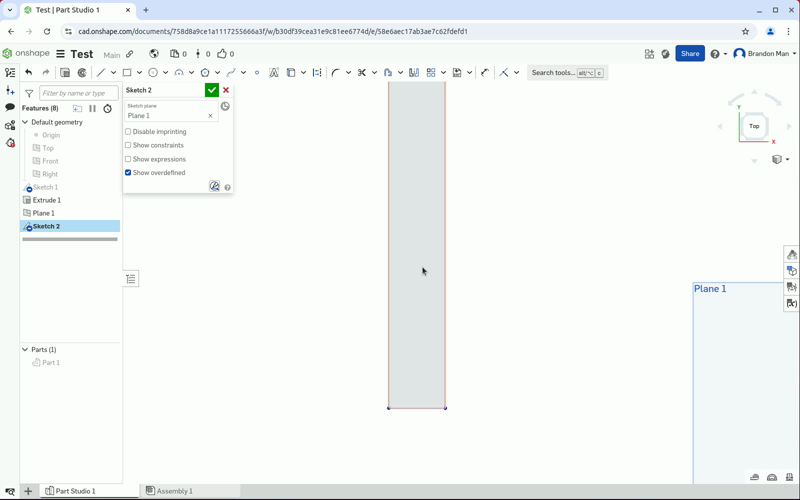
scroll(-6)
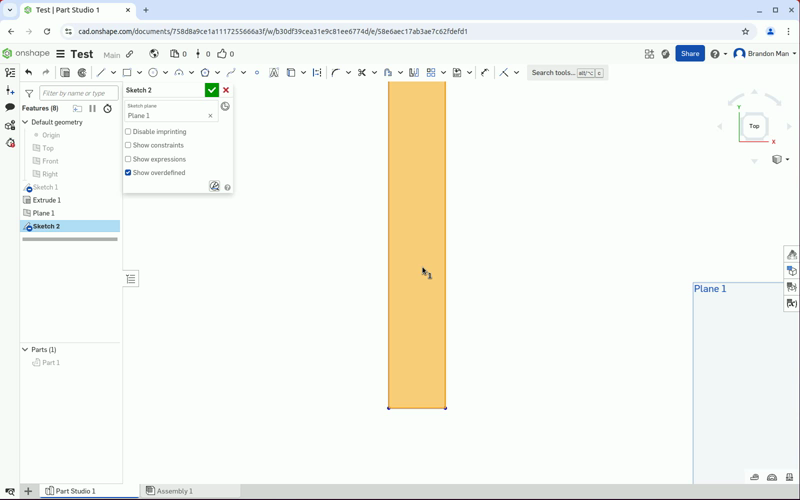
scroll(-6)
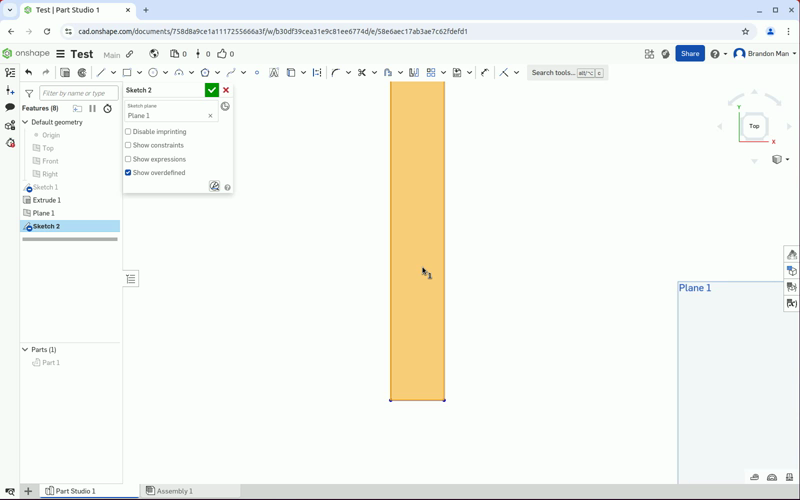
scroll(-6)
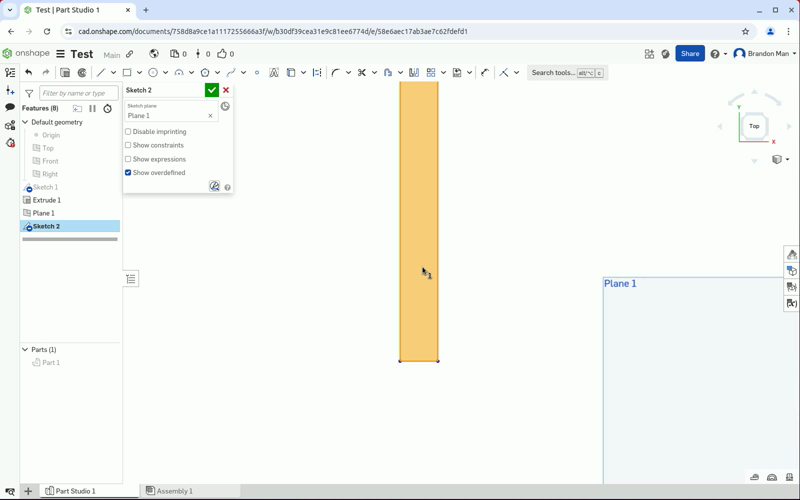
scroll(-6)
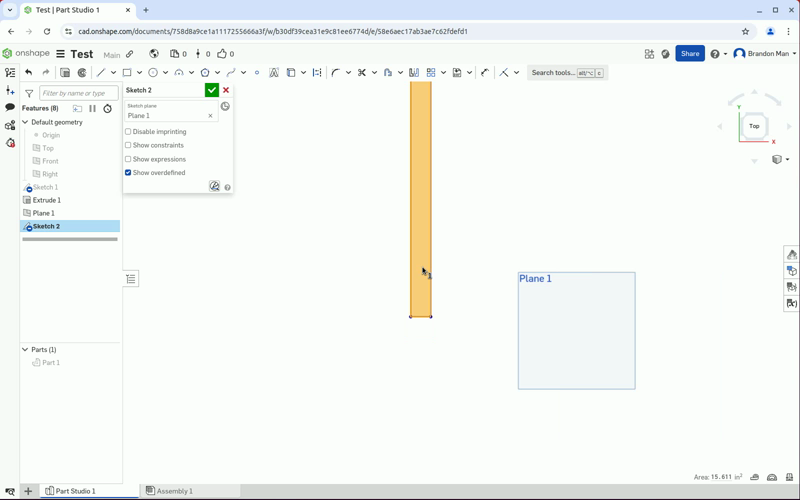
scroll(-6)
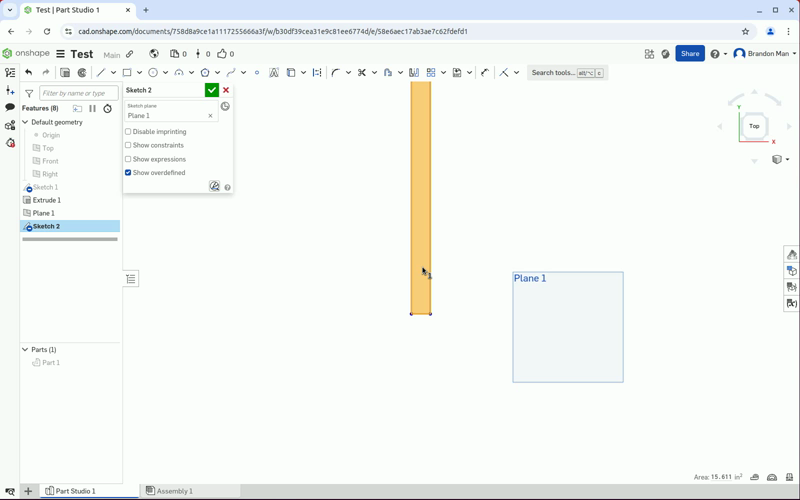
scroll(-6)
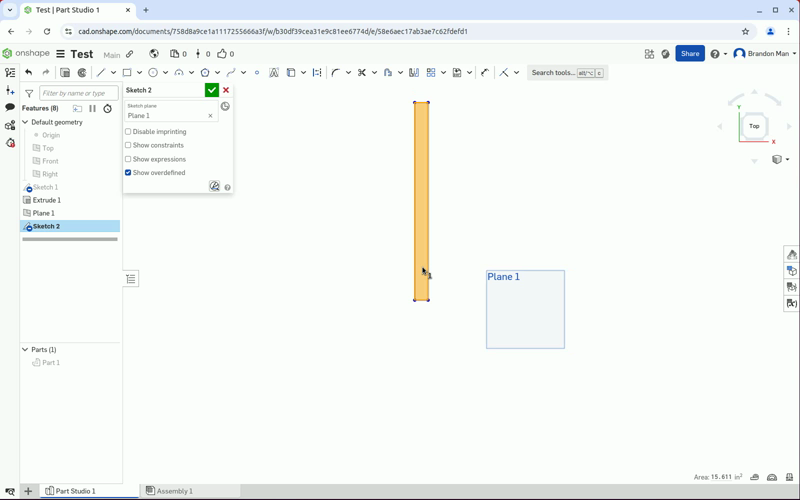
scroll(-6)
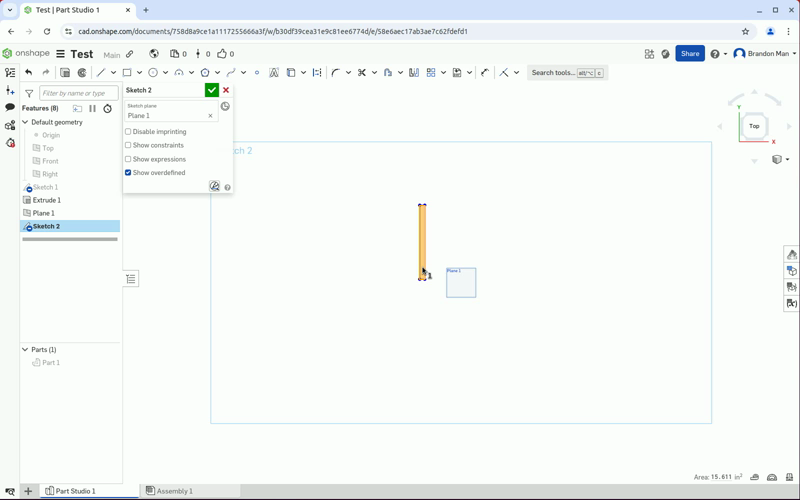
mouse_move(73, 352)
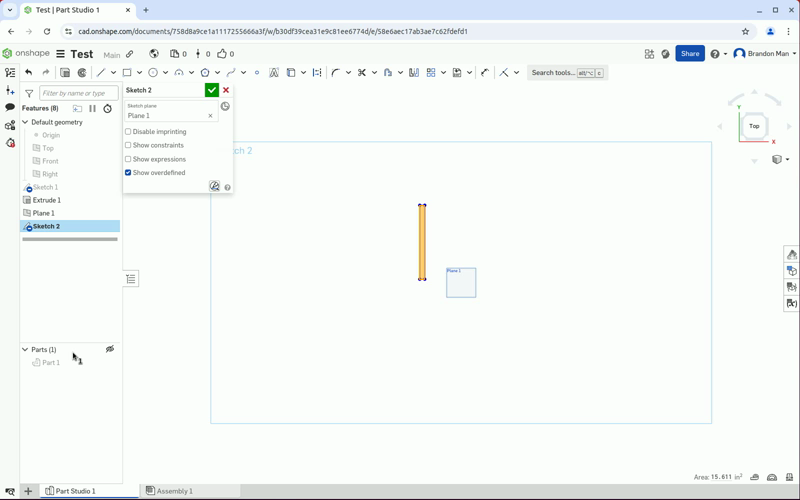
key(shift+y)
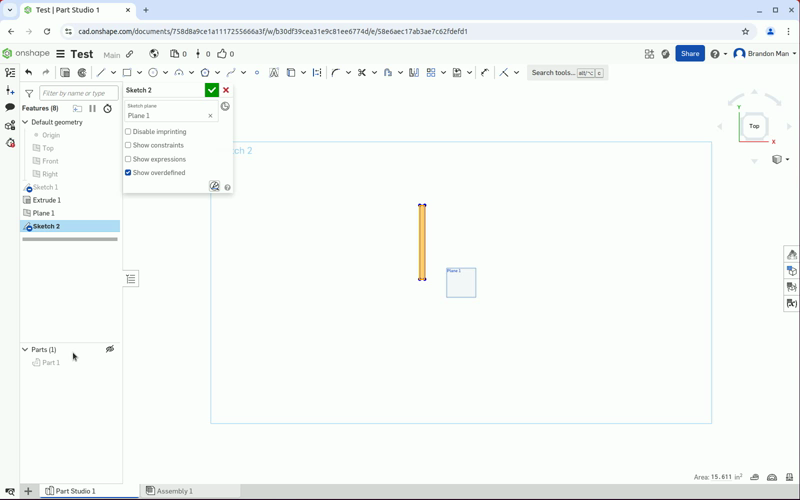
key(shift+e)
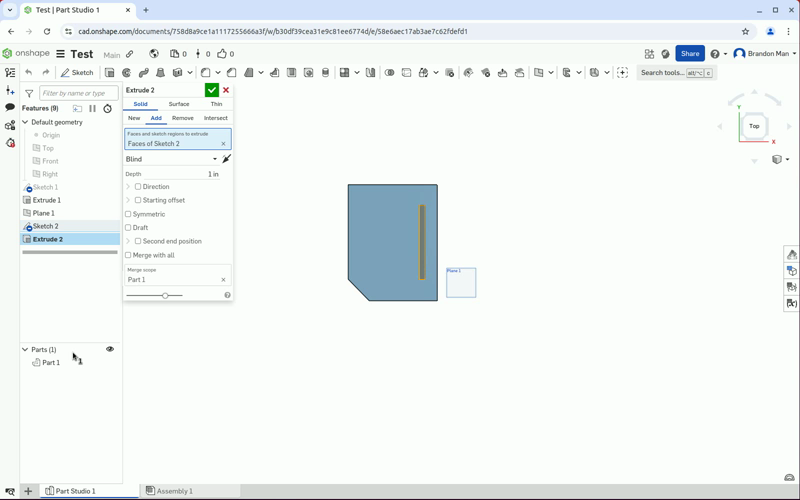
mouse_move(143, 106)
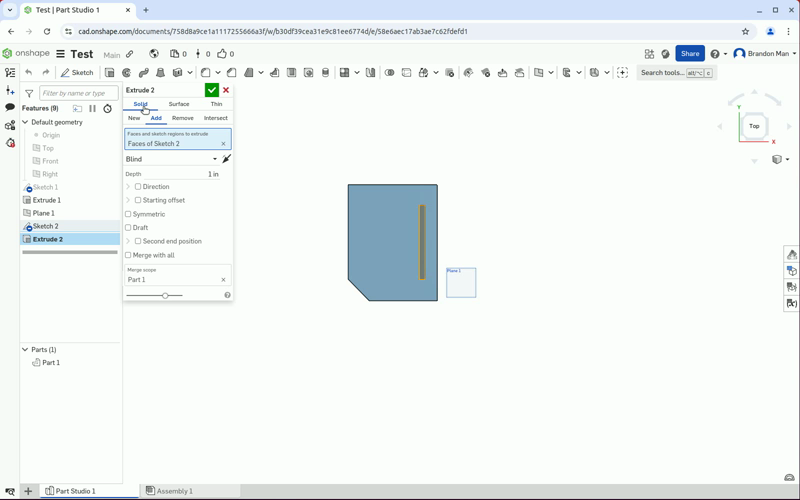
click(143, 106)
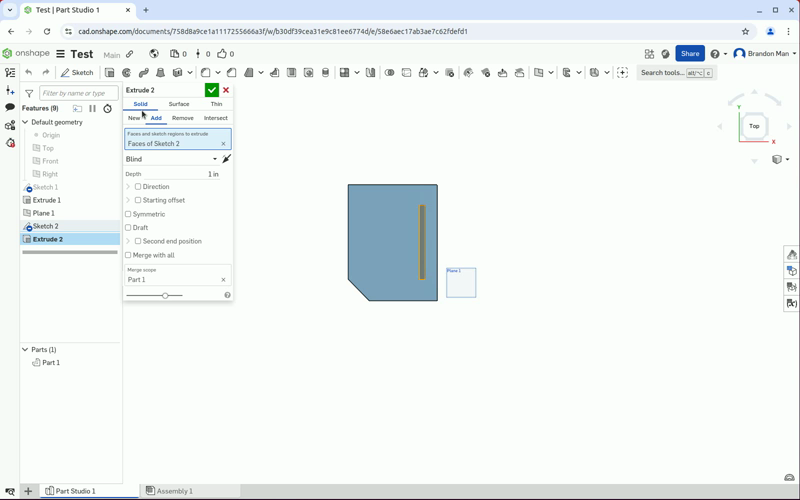
mouse_move(137, 120)
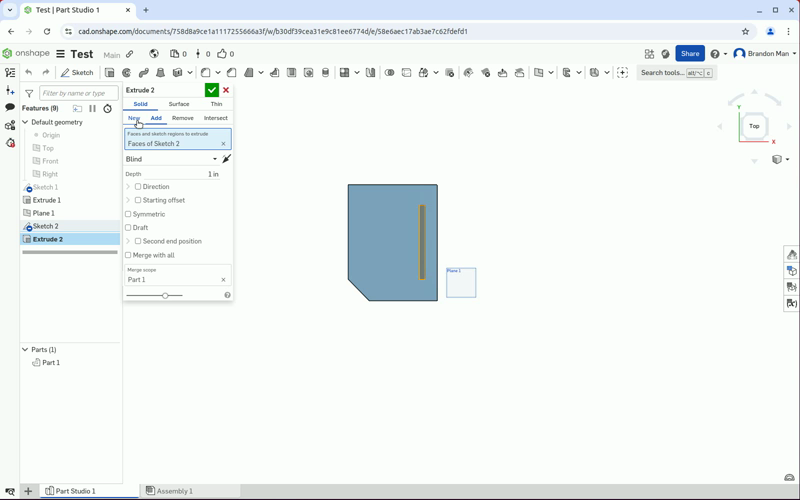
click(137, 120)
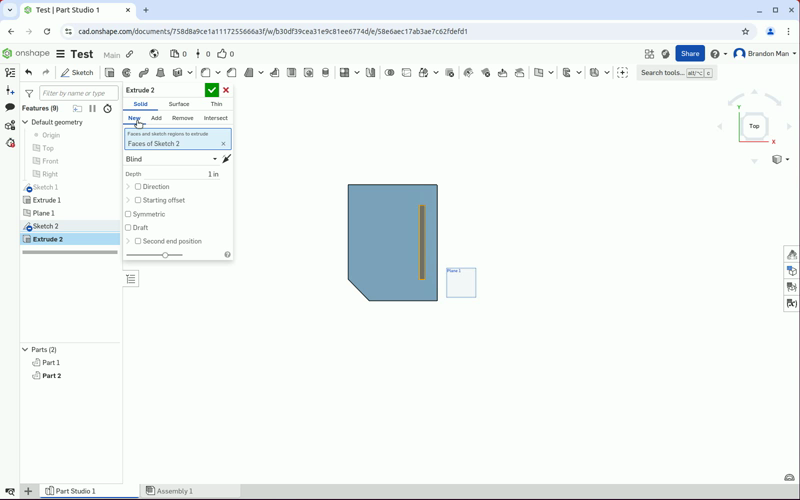
key(tab, 4)
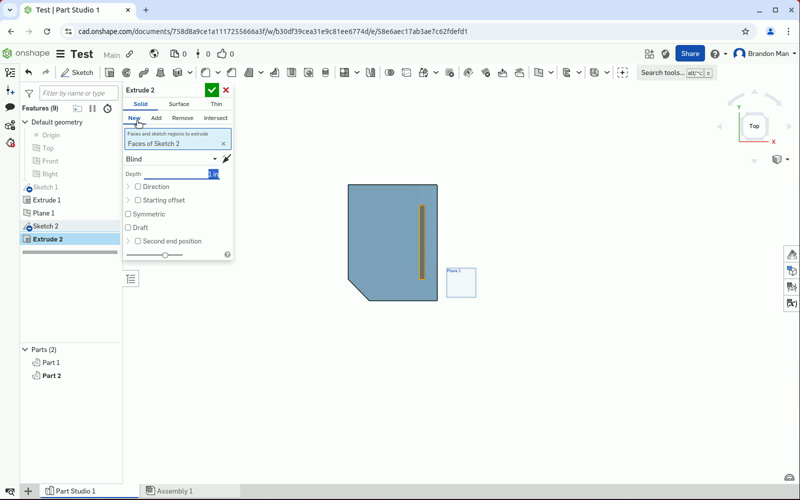
text(0.963)
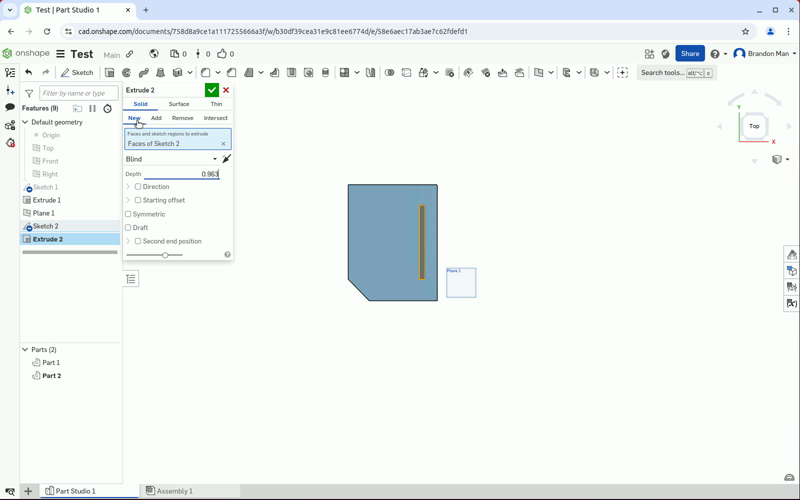
key(enter)
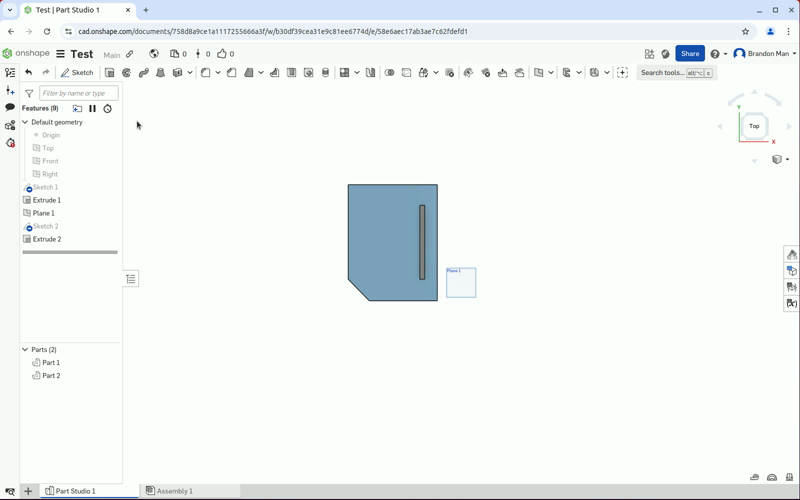
key(shift+h)
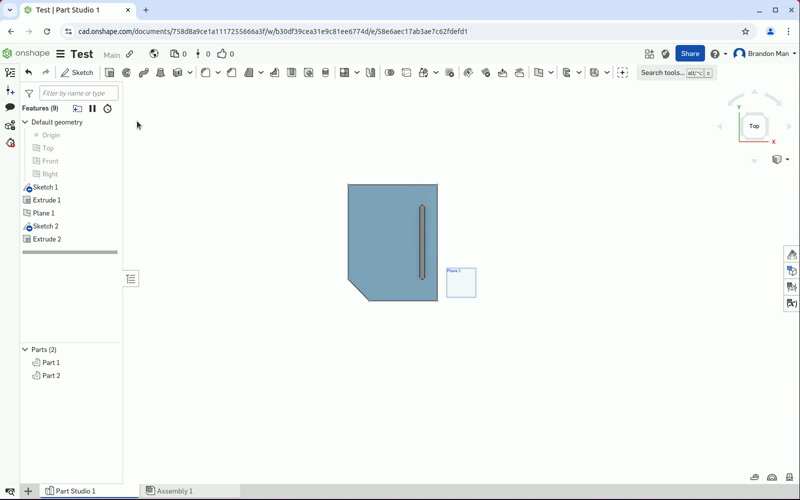
key(shift+h)
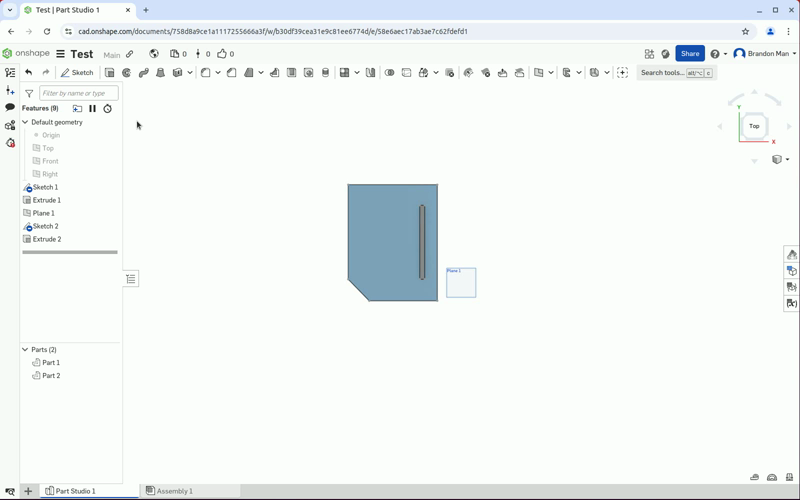
key(shift+7)
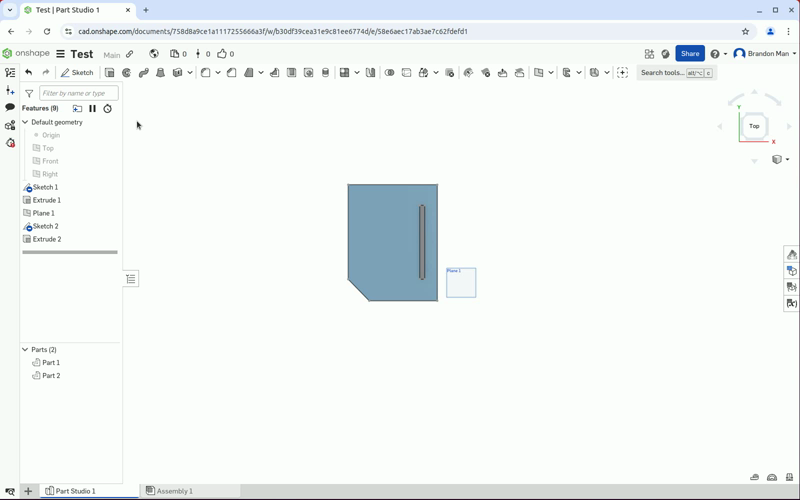
key(up, 3)
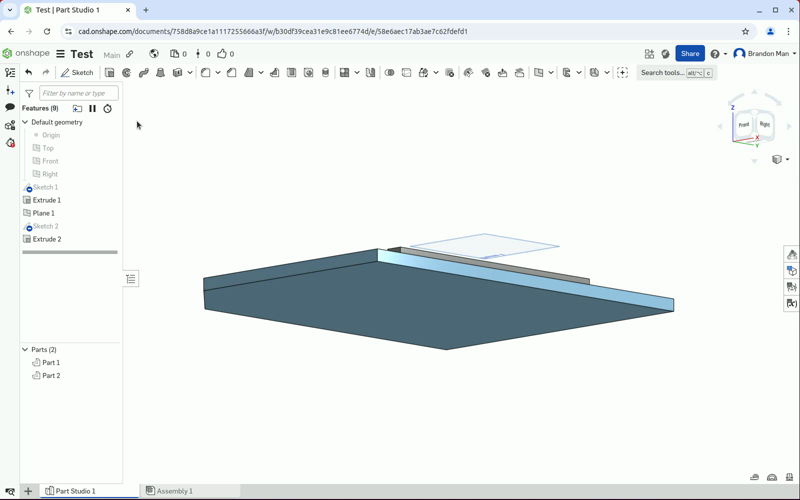
key(left, 3)
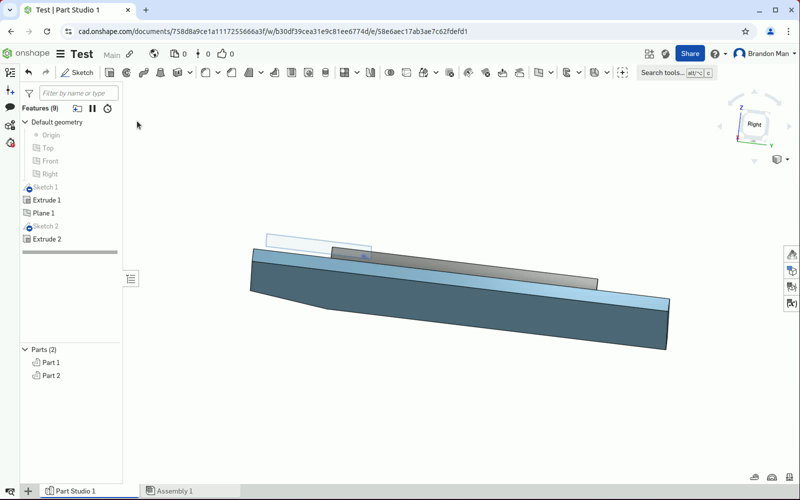
key(right, 3)
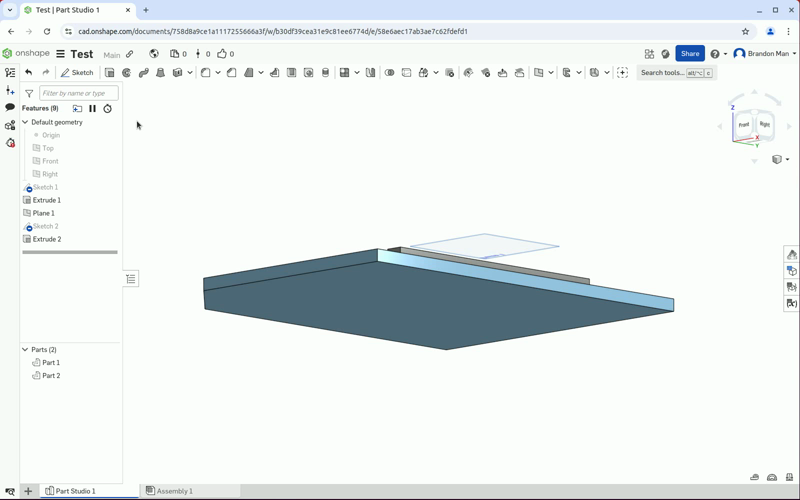
key(down, 3)
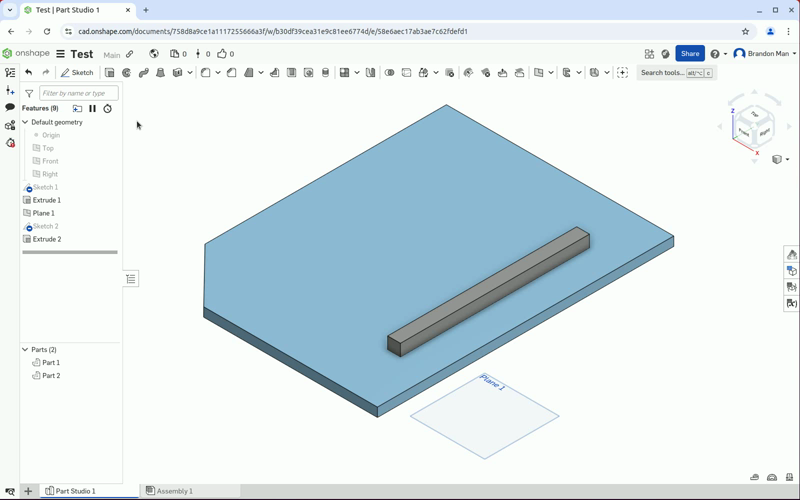
mouse_move(73, 189)
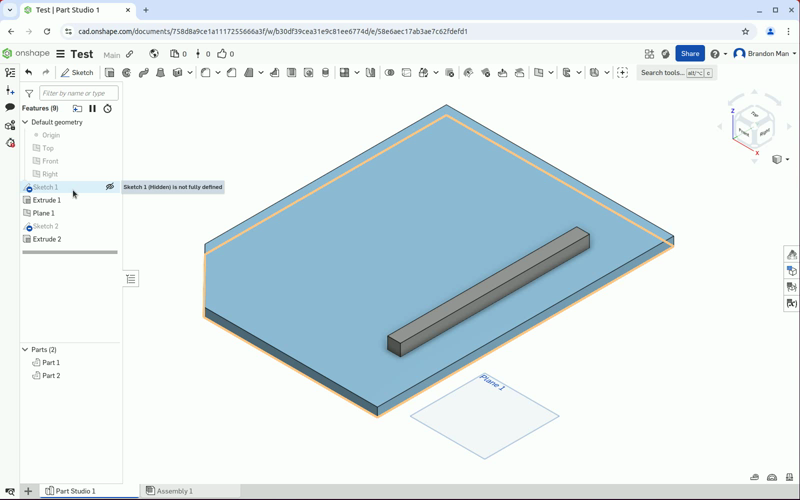
click(73, 189)